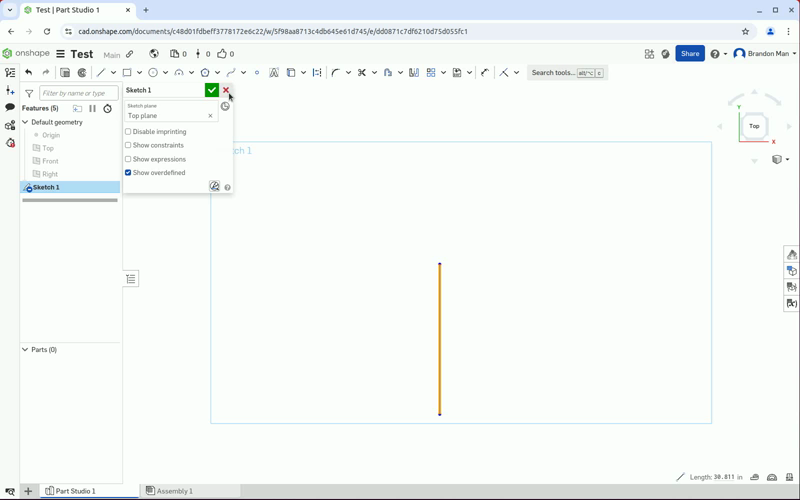
key(shift+h)
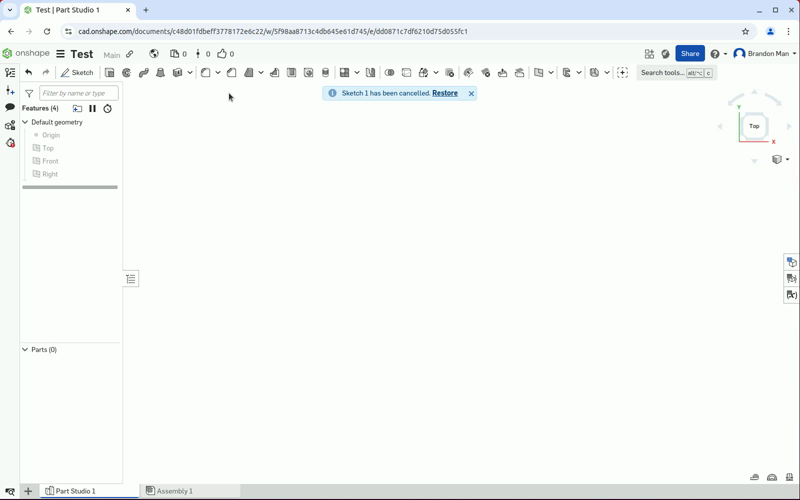
mouse_move(73, 352)
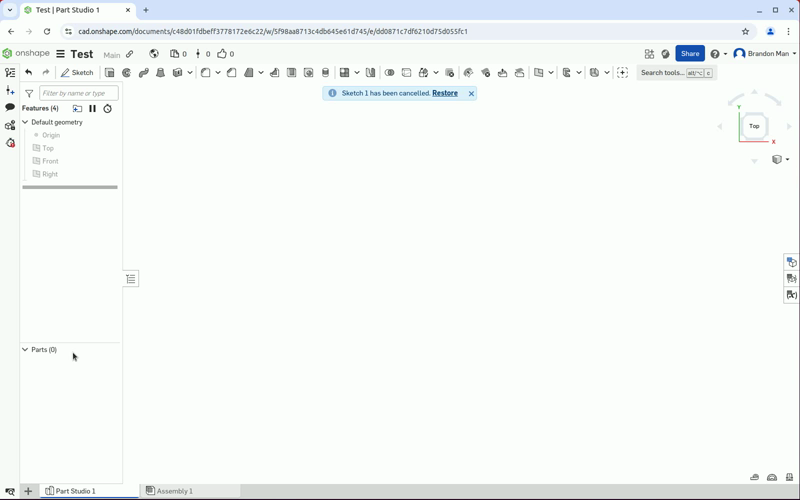
key(y)
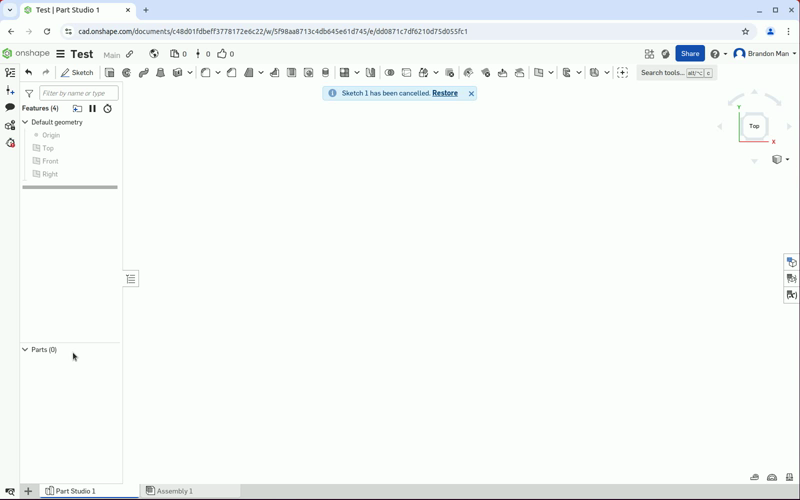
key(shift+p)
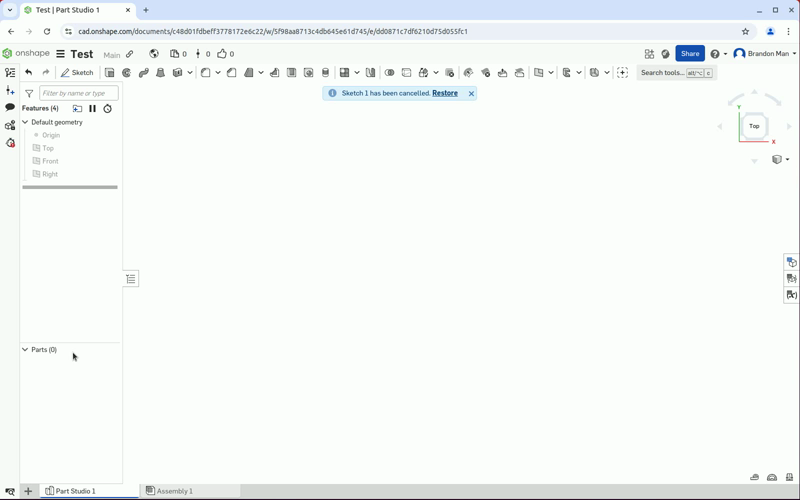
key(space)
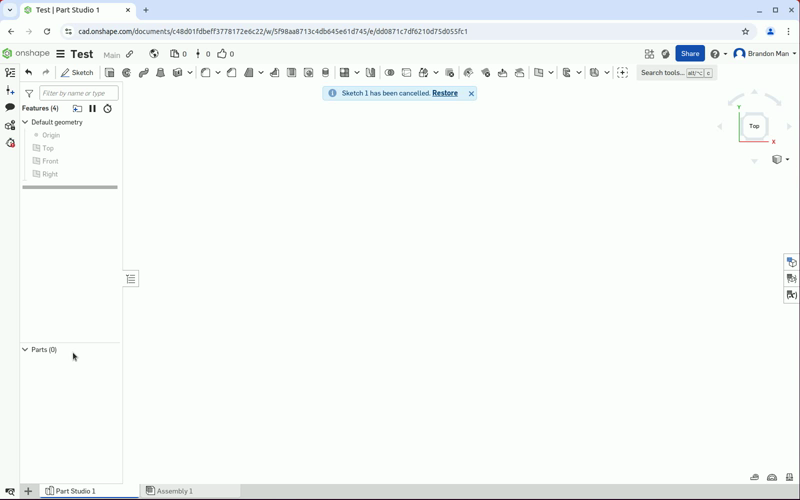
key_down(shift)
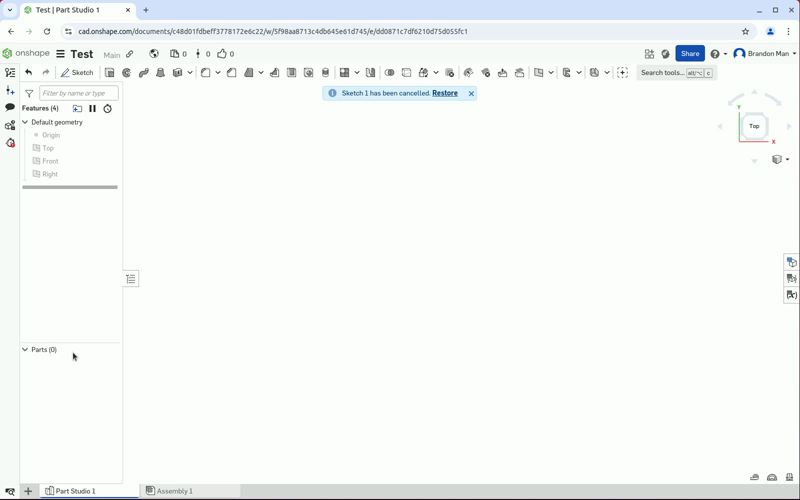
key(up)
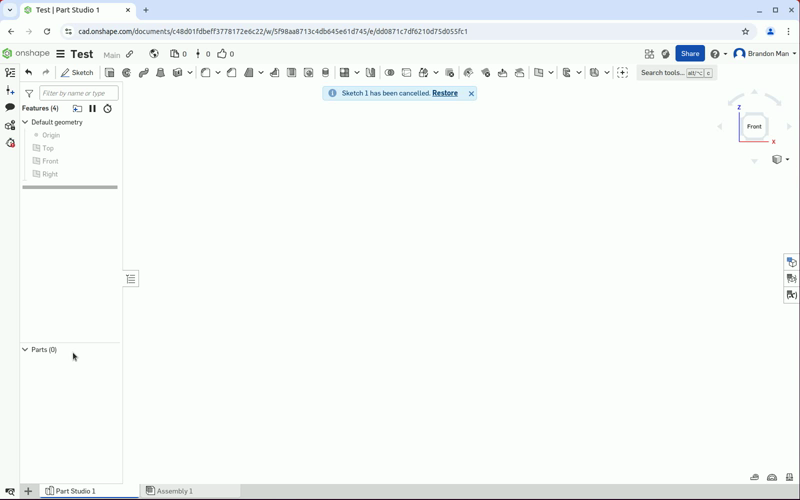
key_up(shift)
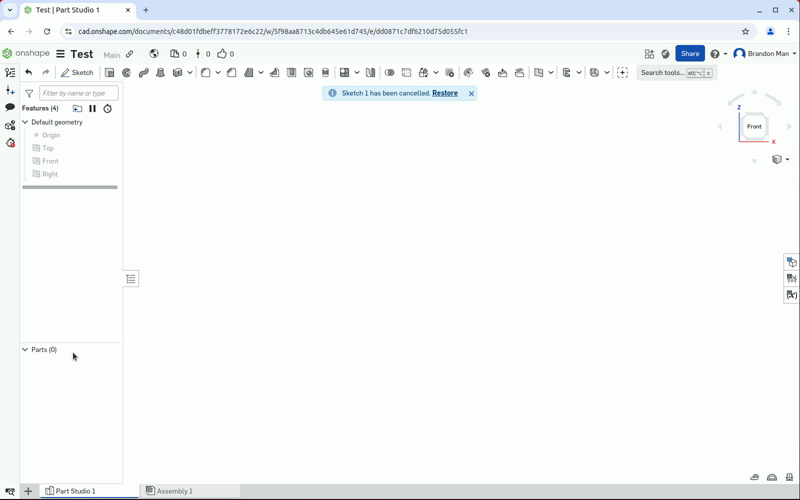
mouse_move(73, 352)
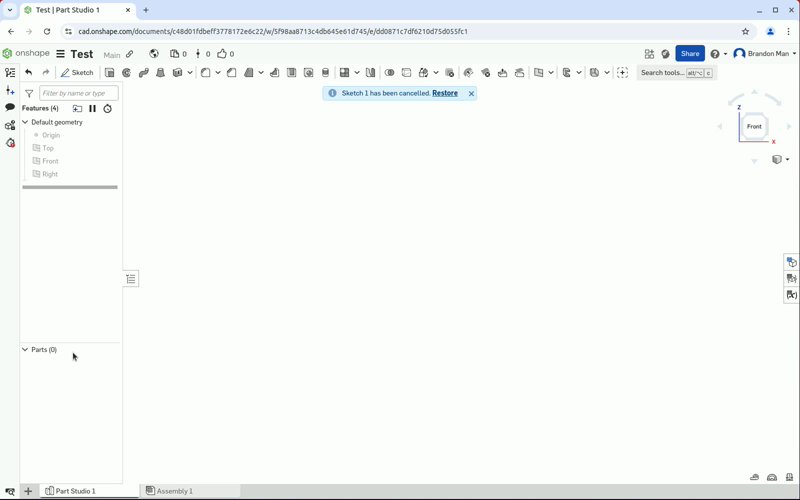
key(shift+y)
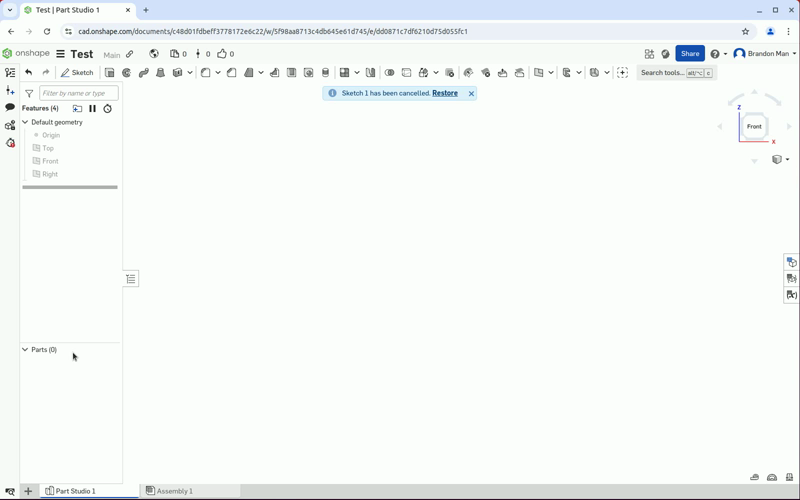
key(shift+s)
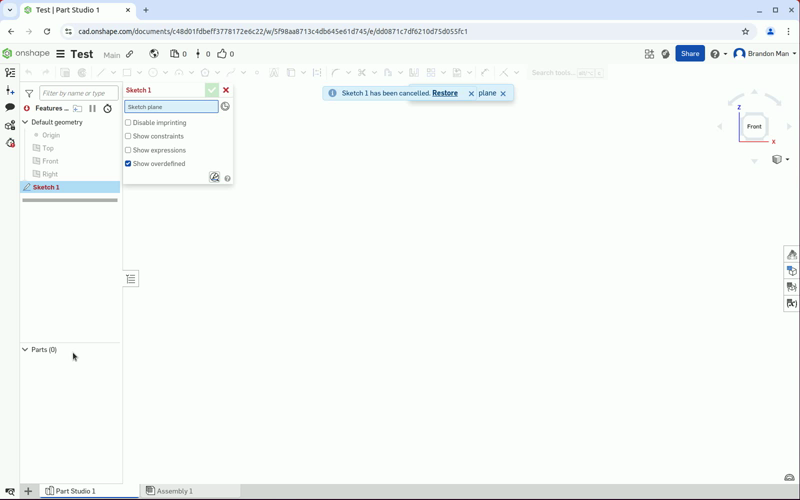
mouse_move(73, 163)
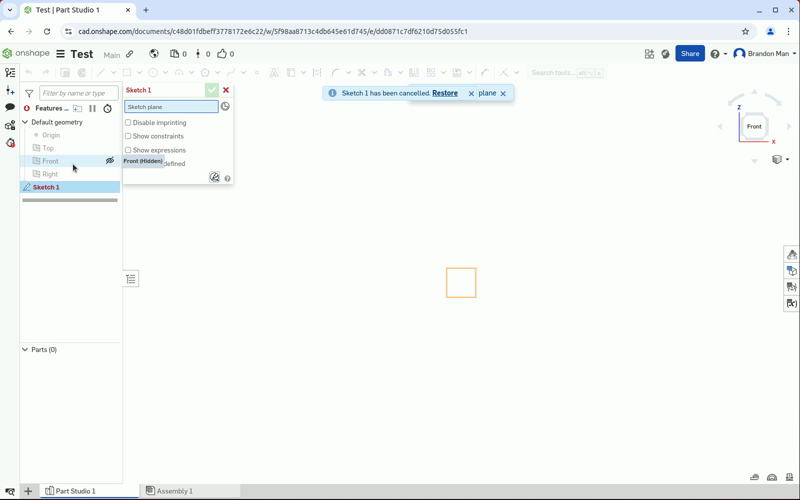
click(73, 163)
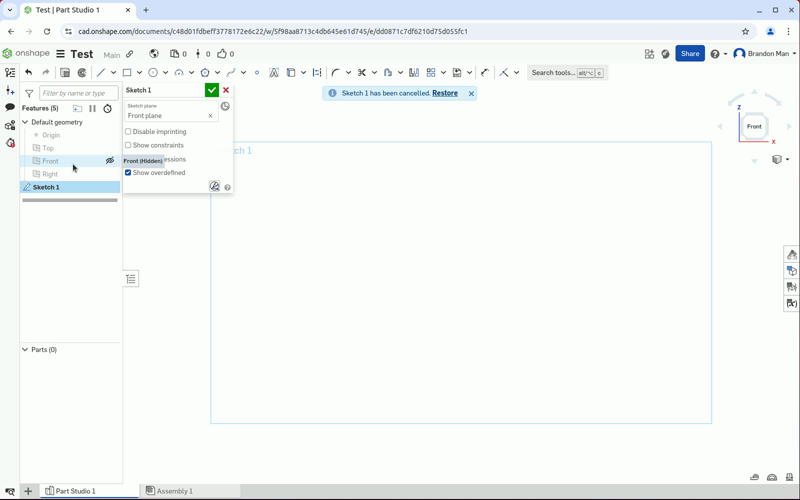
mouse_move(73, 352)
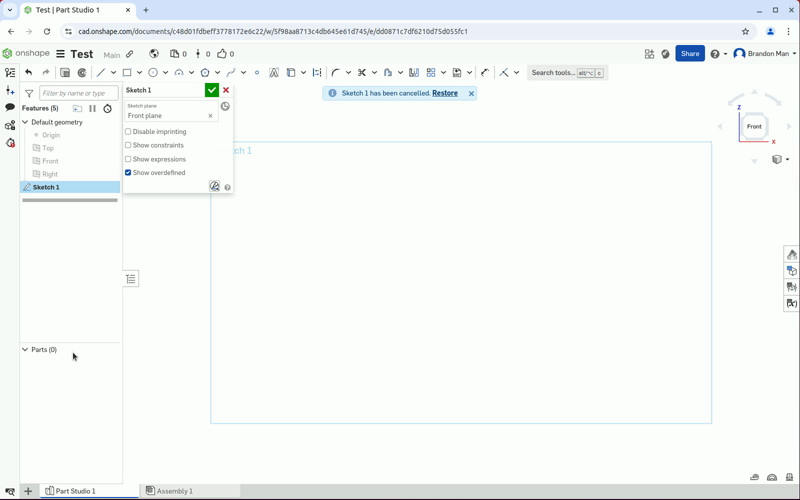
key(y)
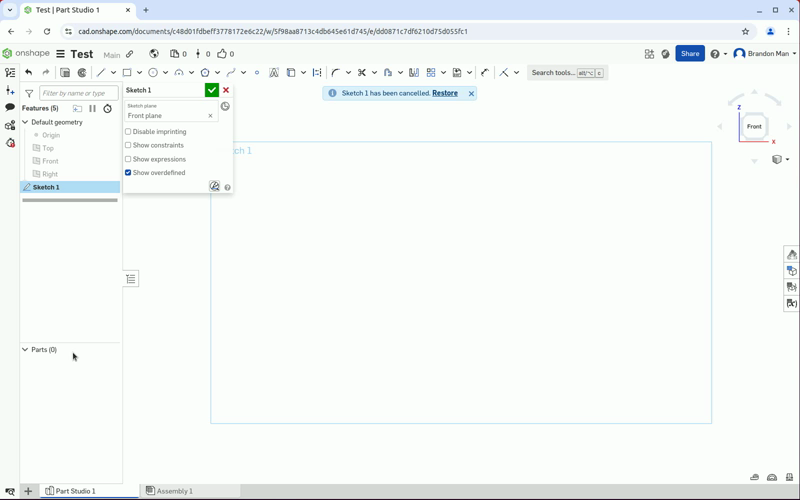
key(l)
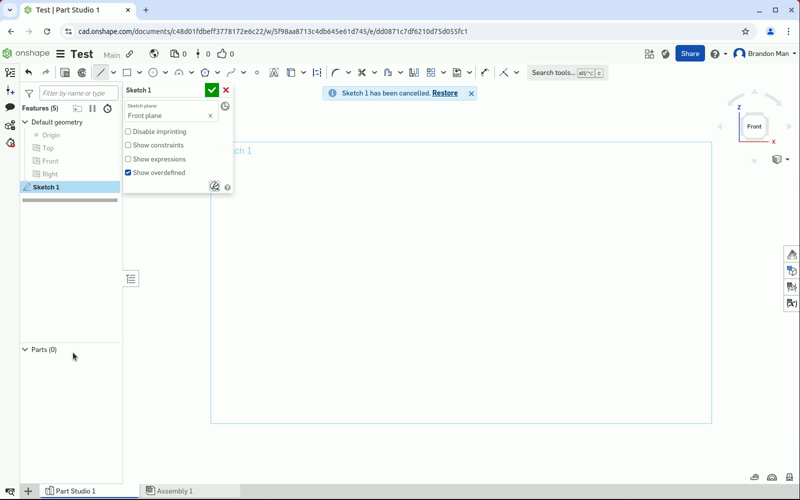
key_down(shift)
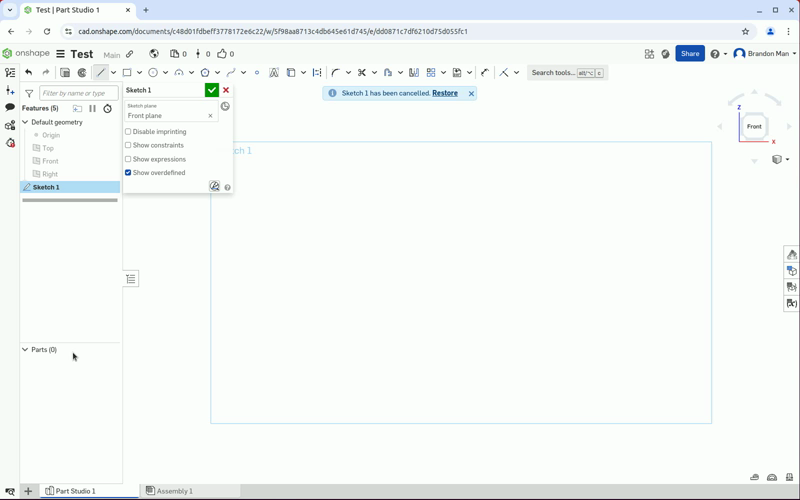
mouse_move(385, 395)
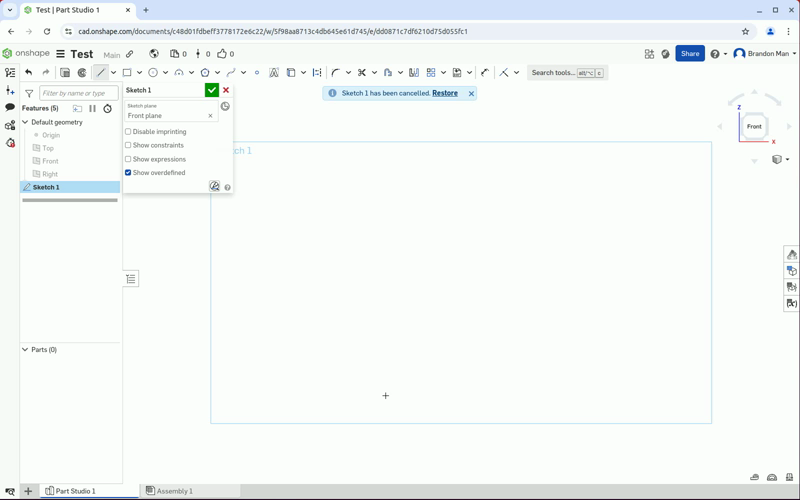
click(385, 395)
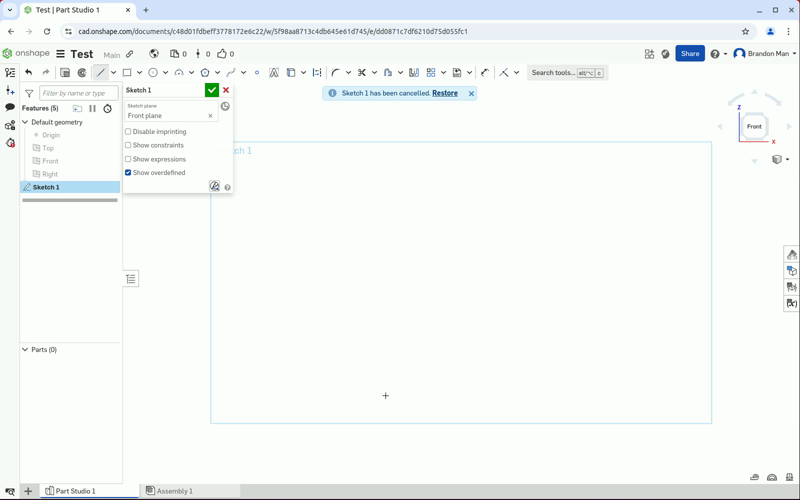
key_up(shift)
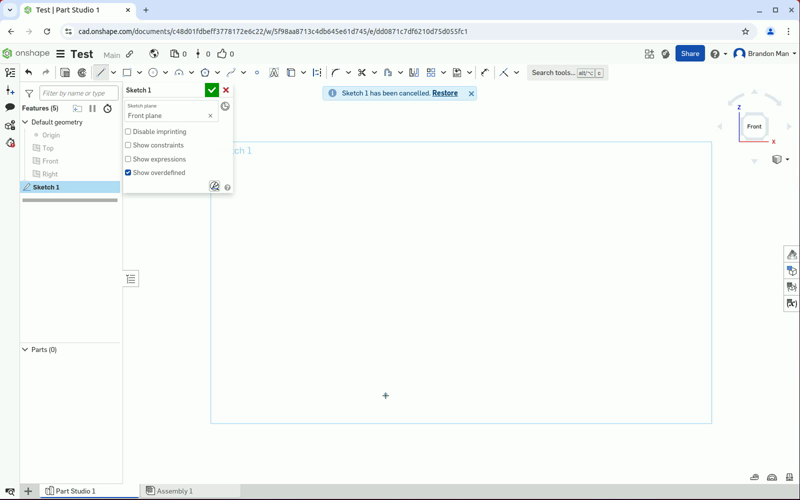
key_down(shift)
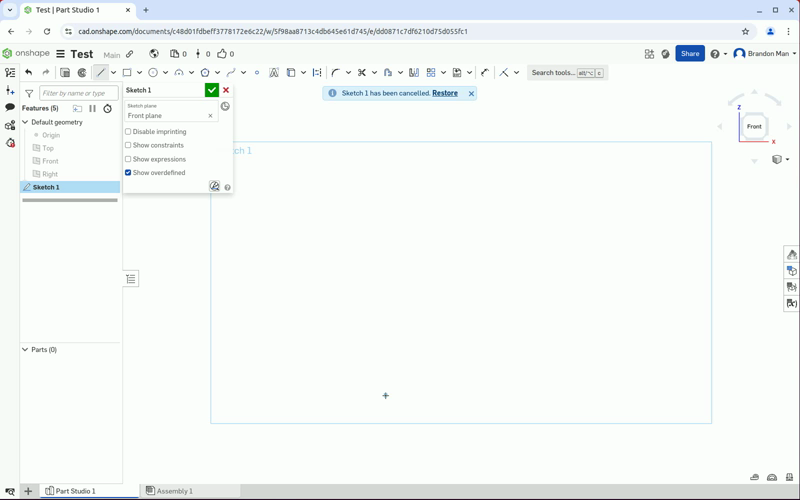
mouse_move(534, 395)
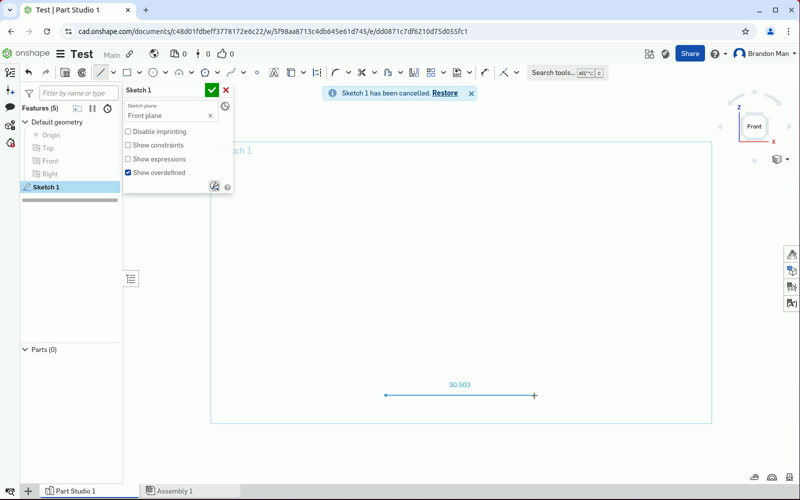
click(534, 395)
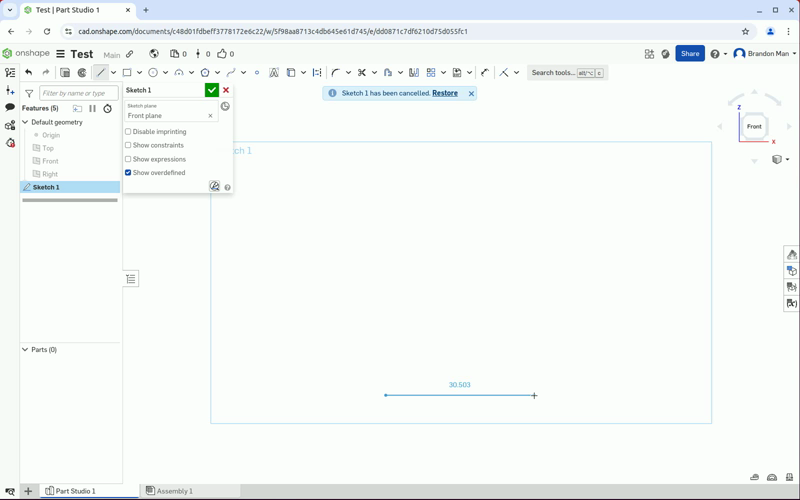
key_up(shift)
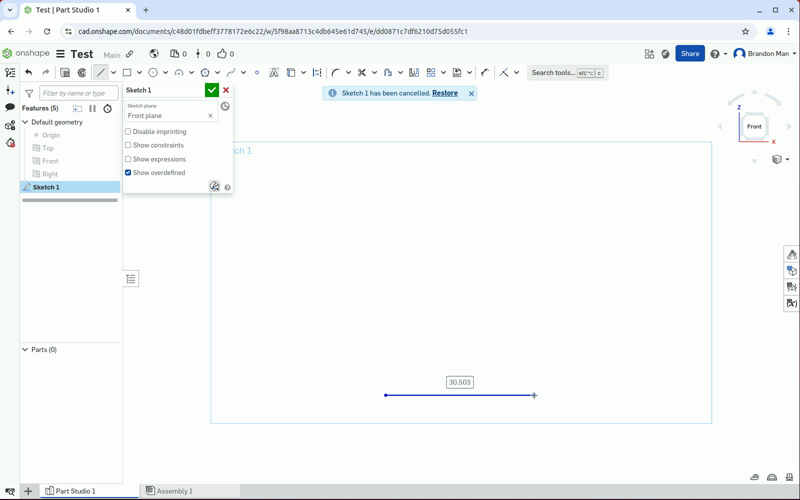
key_down(shift)
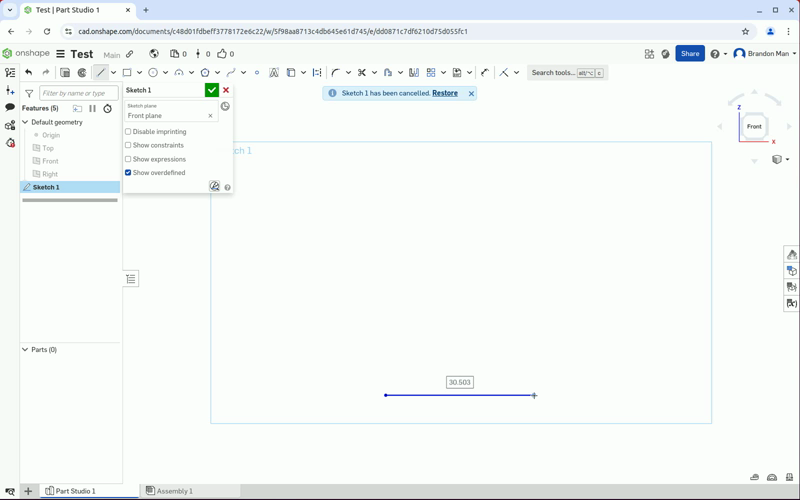
mouse_move(534, 171)
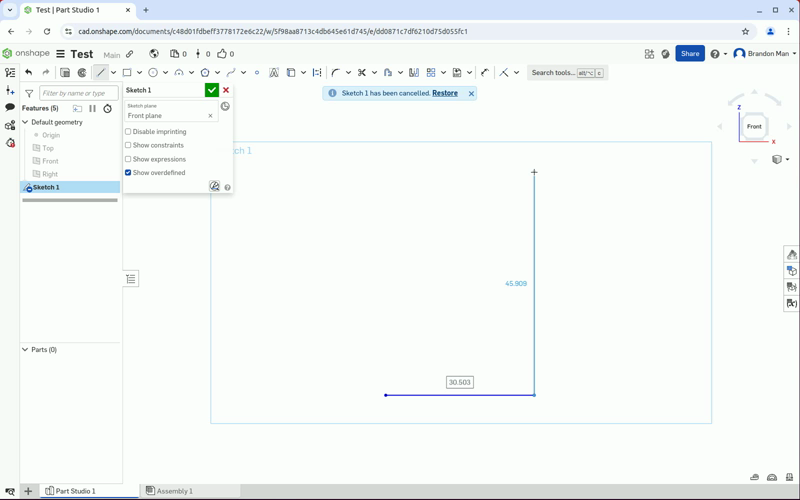
click(534, 171)
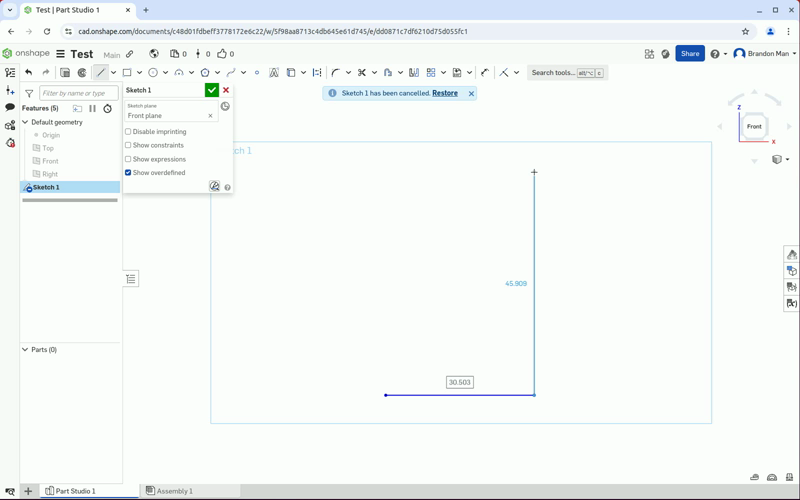
key_up(shift)
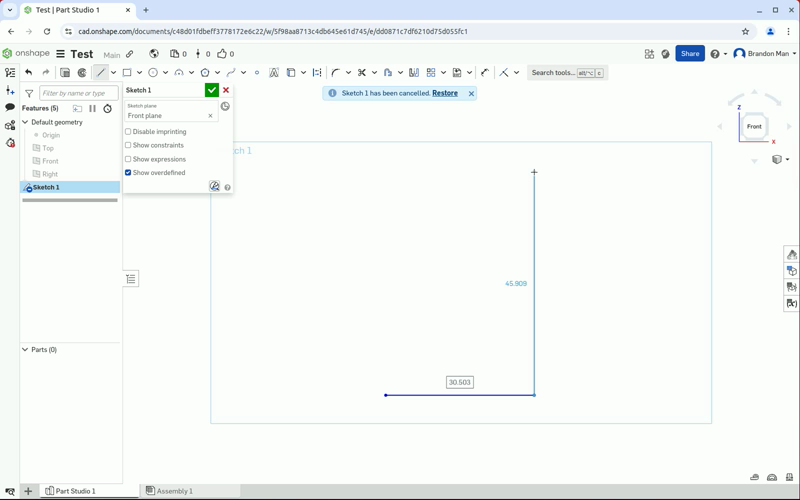
key_down(shift)
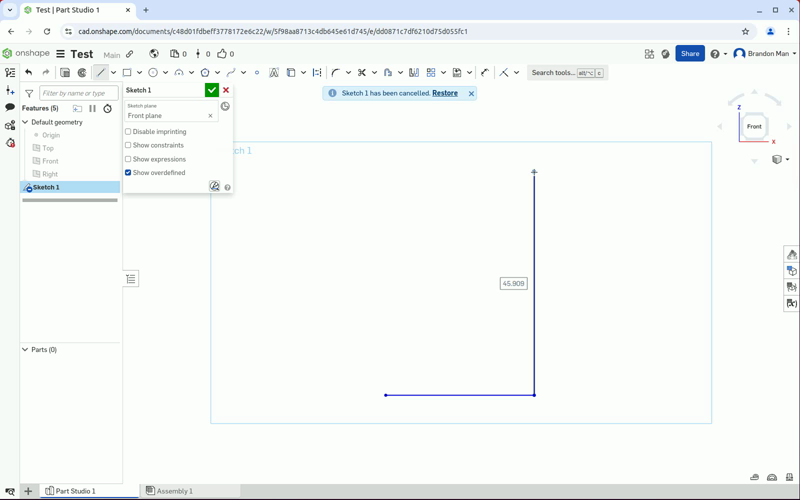
mouse_move(385, 171)
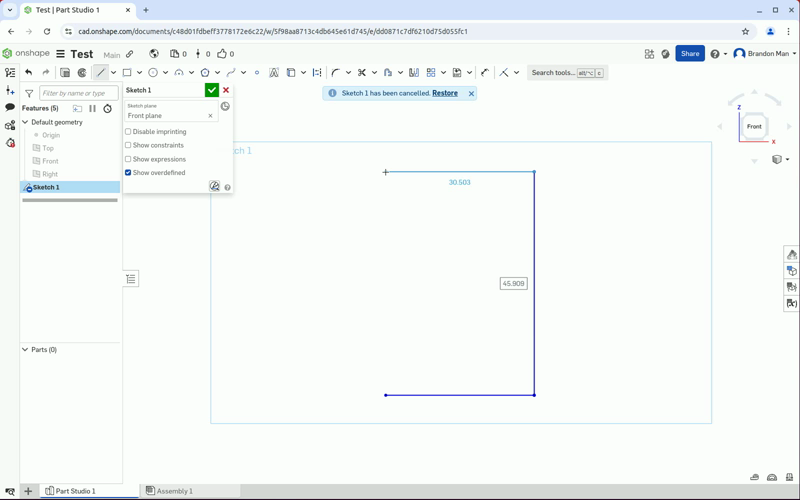
click(385, 171)
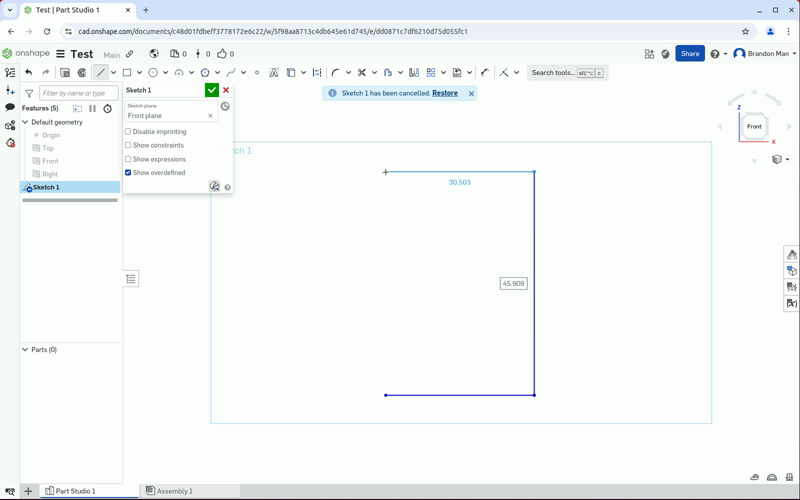
key_up(shift)
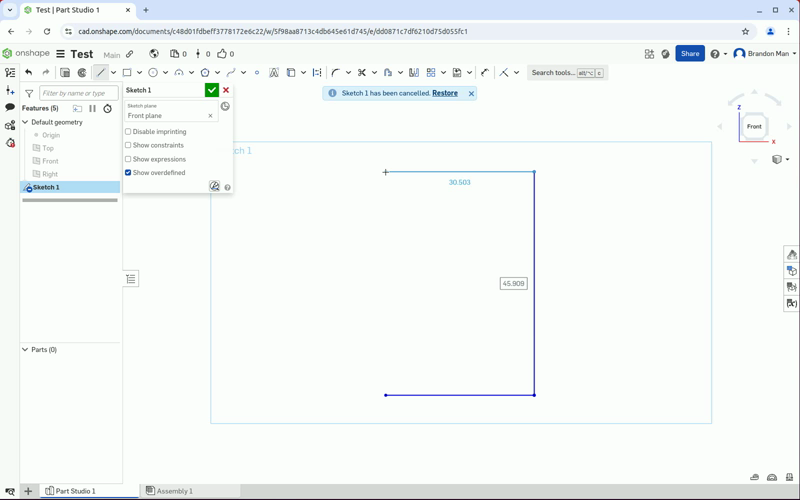
key_down(shift)
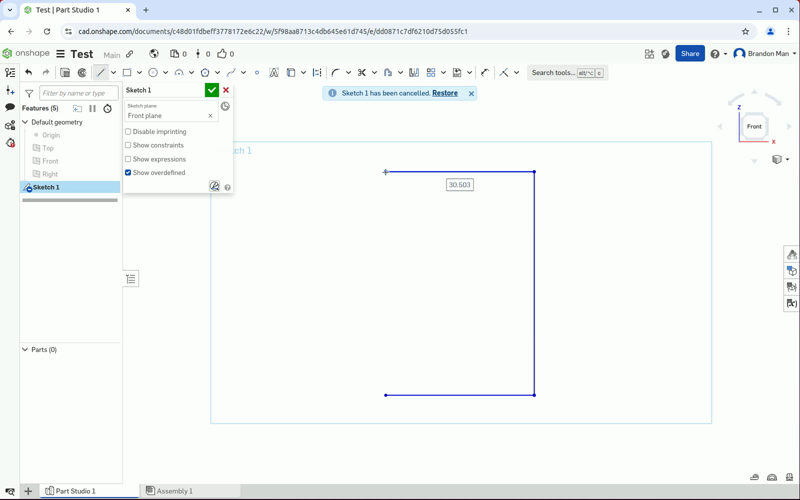
mouse_move(385, 395)
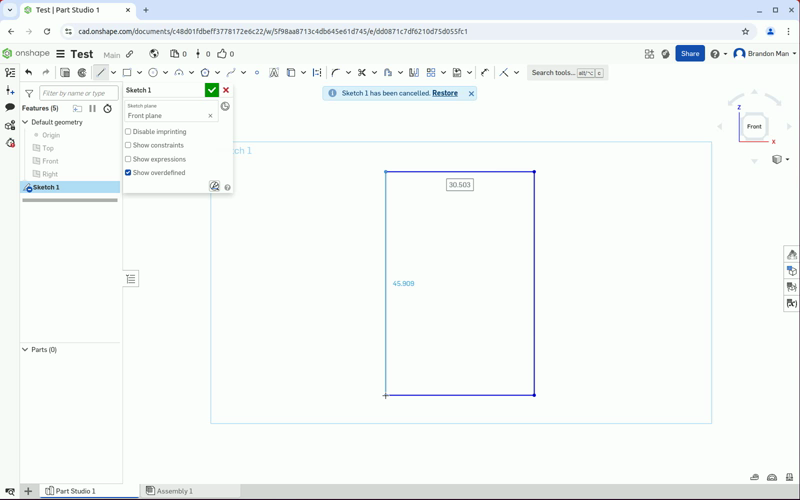
key_up(shift)
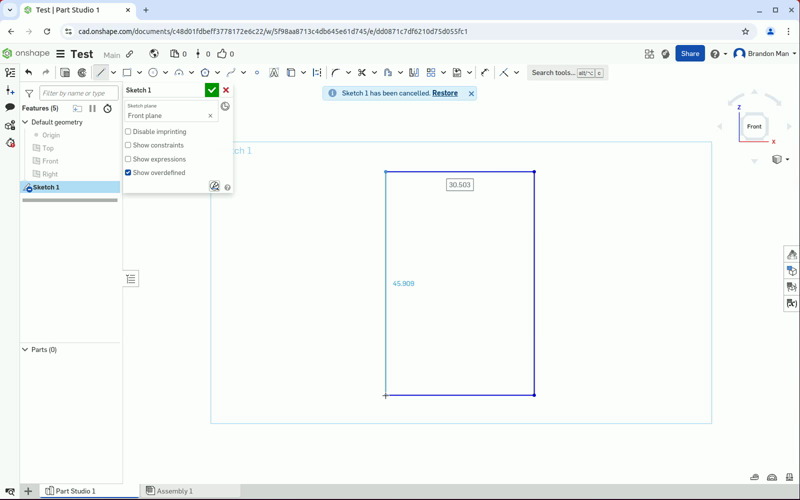
click(385, 395)
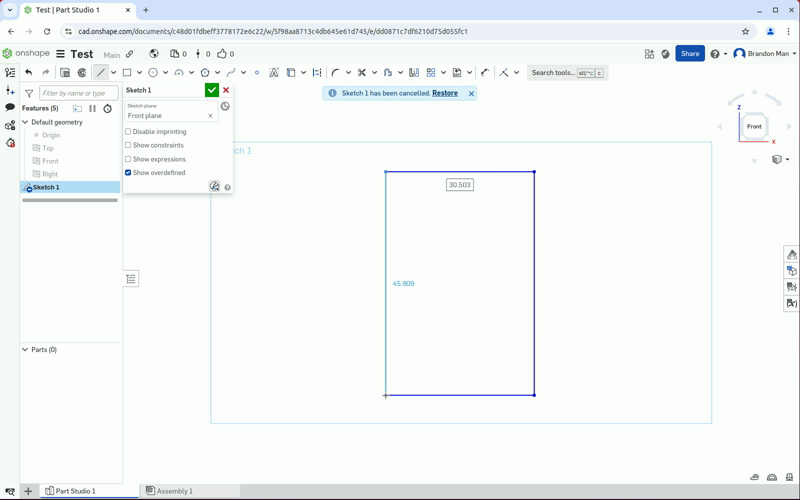
key(esc)
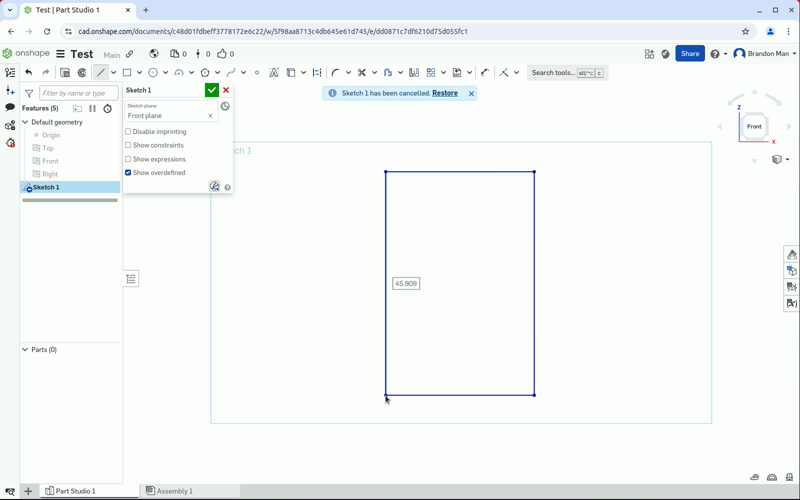
key(c)
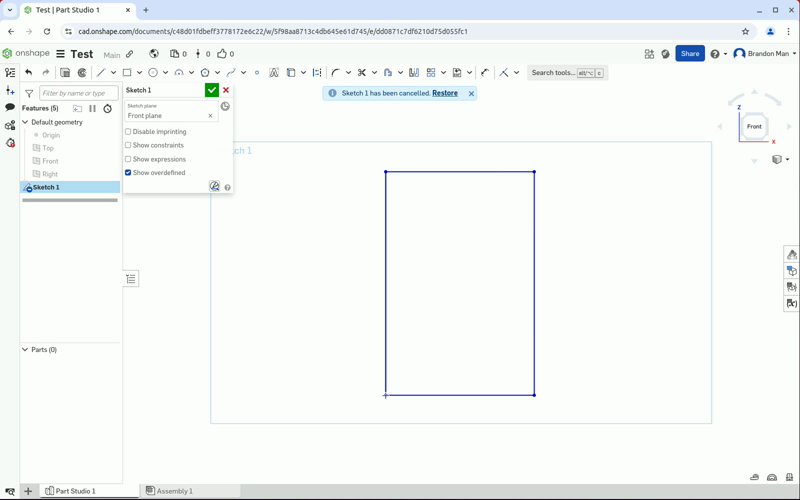
key_down(shift)
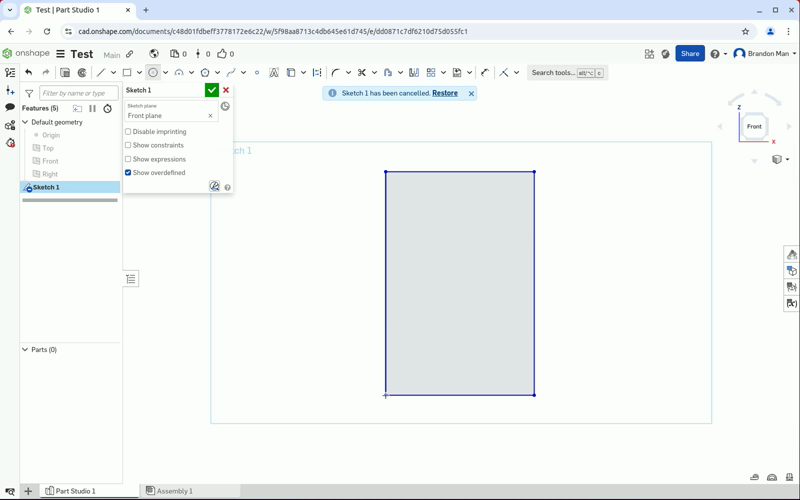
mouse_move(461, 345)
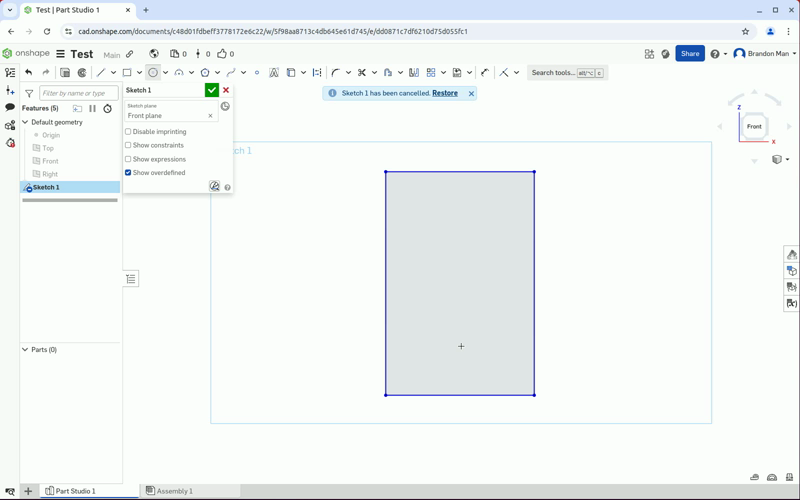
click(461, 345)
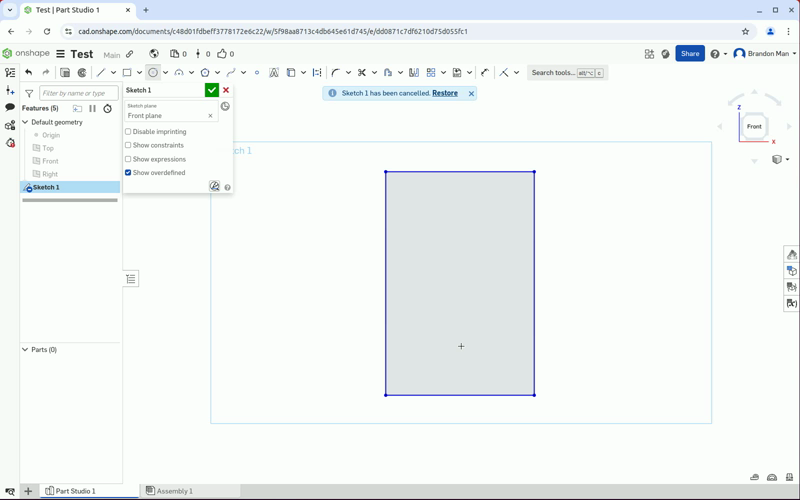
key_up(shift)
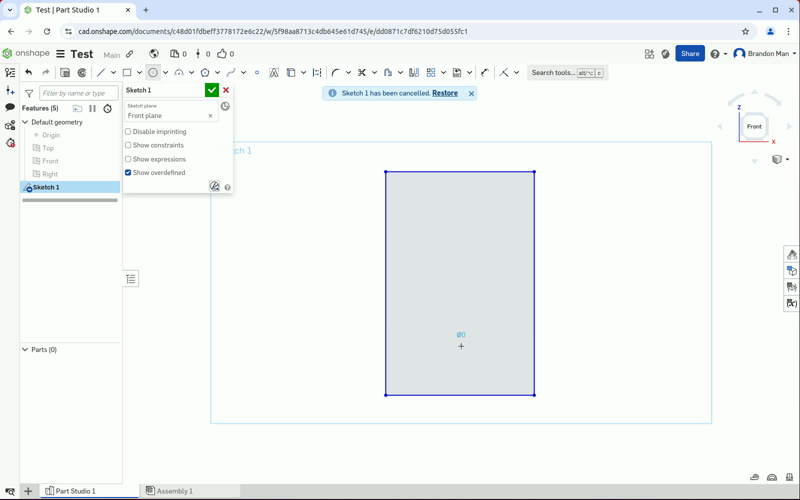
mouse_move(479, 345)
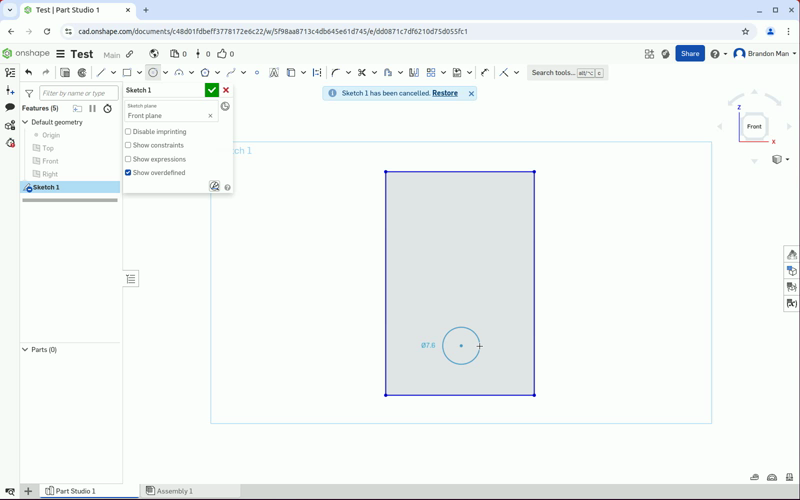
click(479, 345)
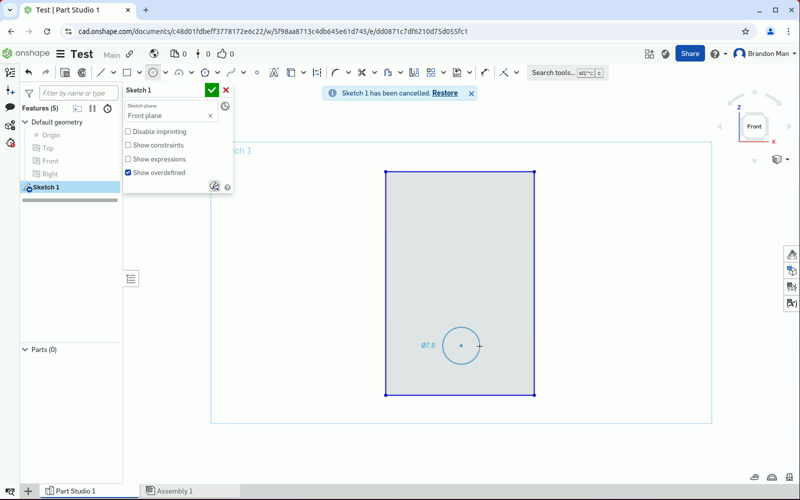
key(esc)
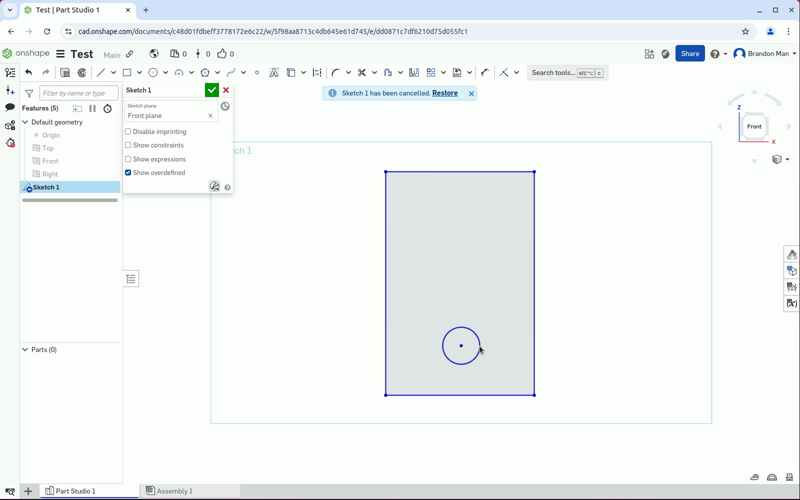
key(c)
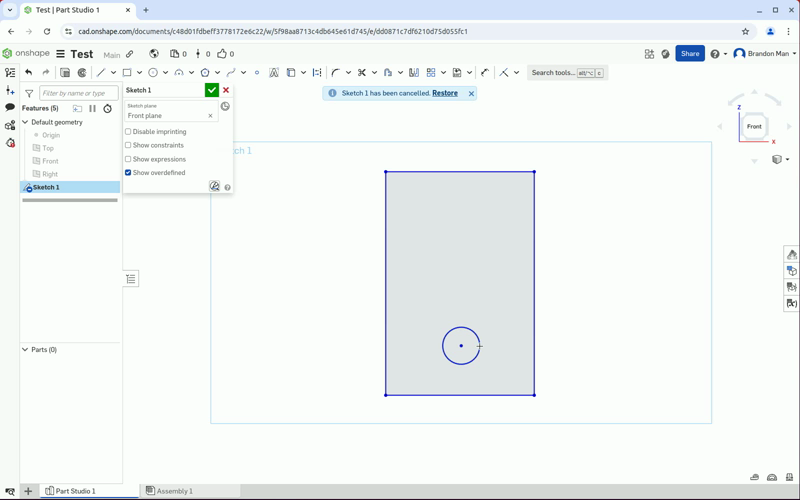
key_down(shift)
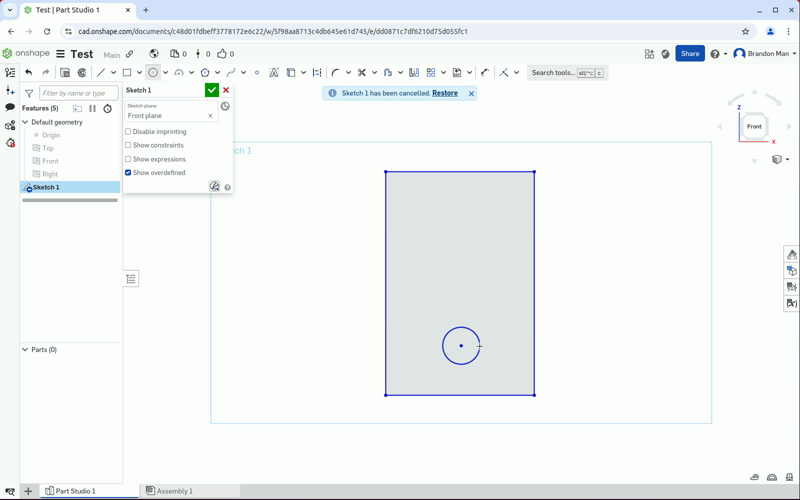
mouse_move(461, 221)
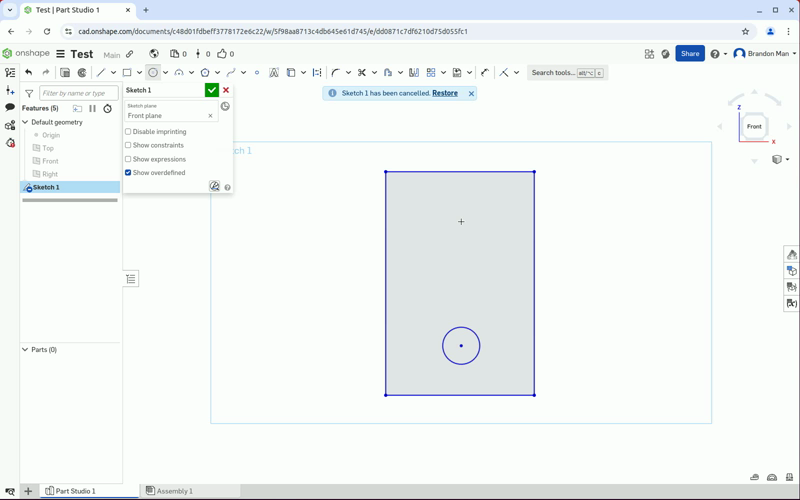
click(461, 221)
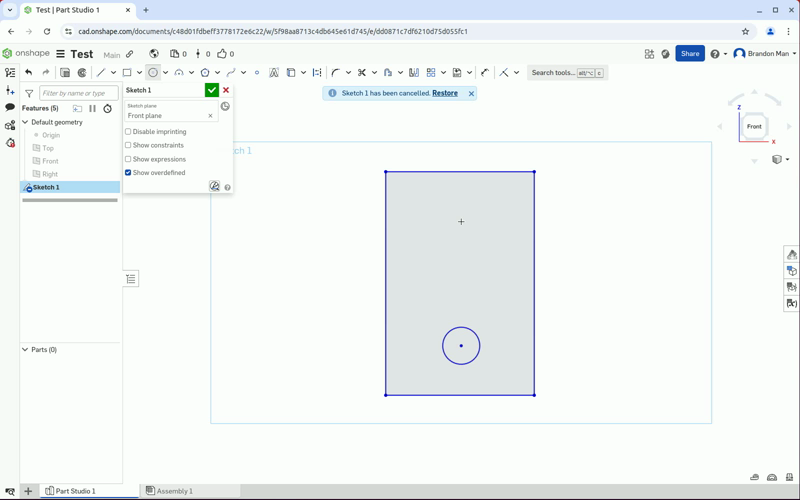
key_up(shift)
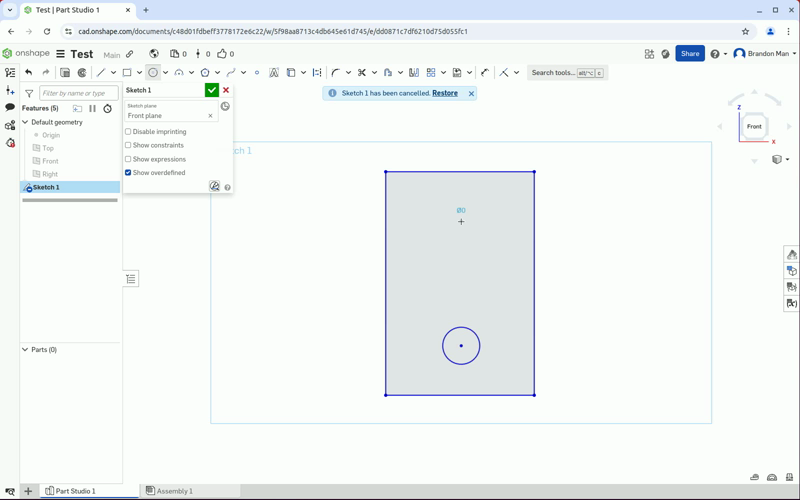
mouse_move(479, 221)
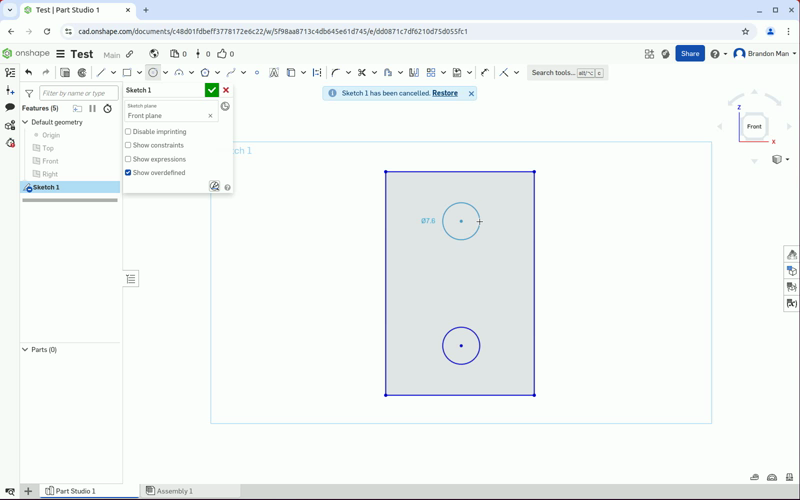
click(479, 221)
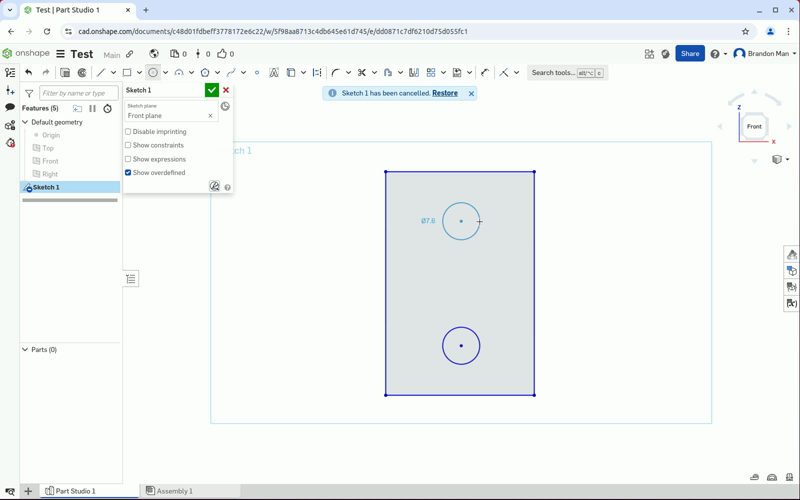
key(esc)
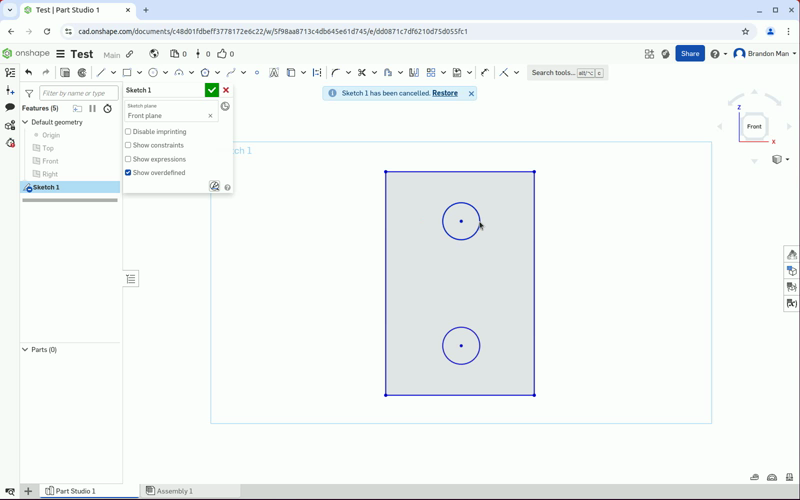
mouse_move(480, 263)
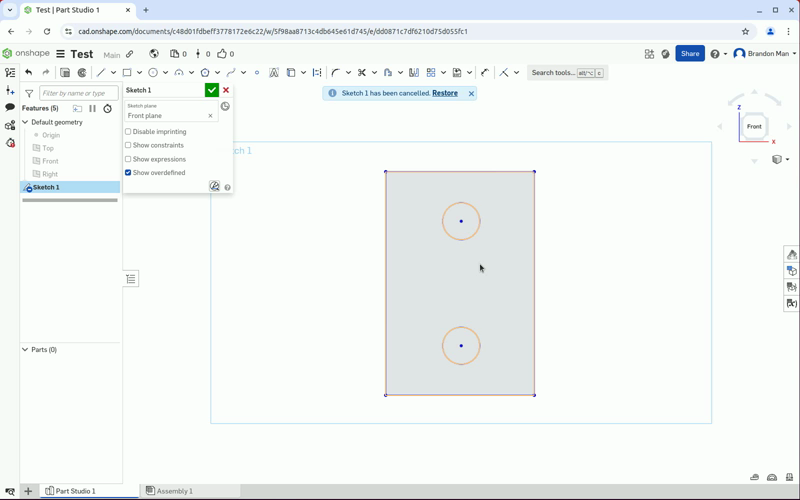
click(480, 263)
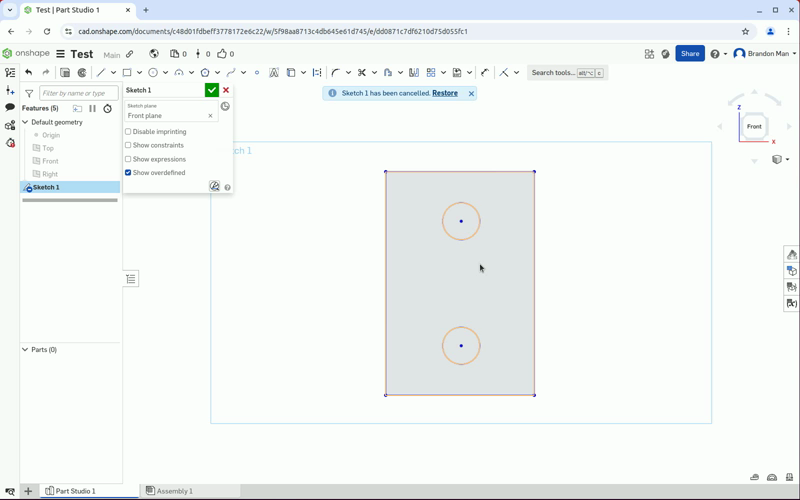
mouse_move(73, 352)
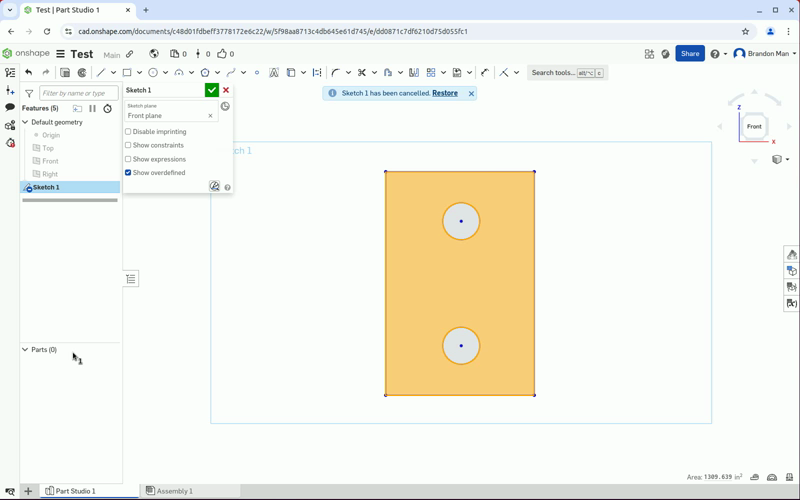
key(shift+y)
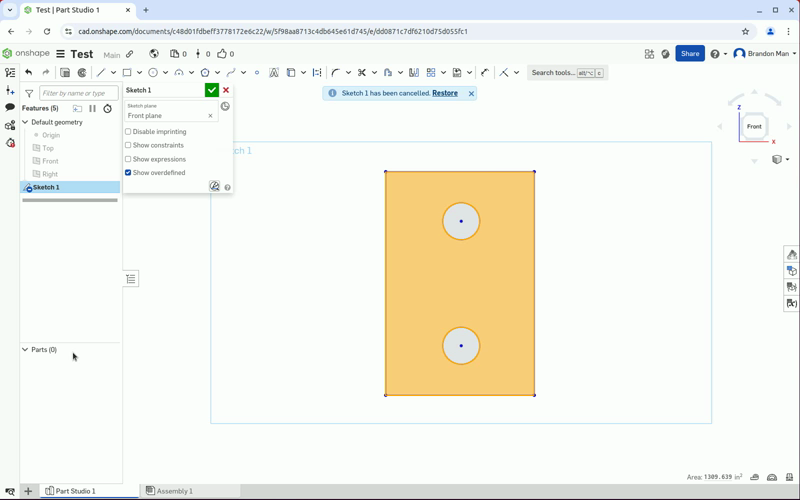
key(shift+e)
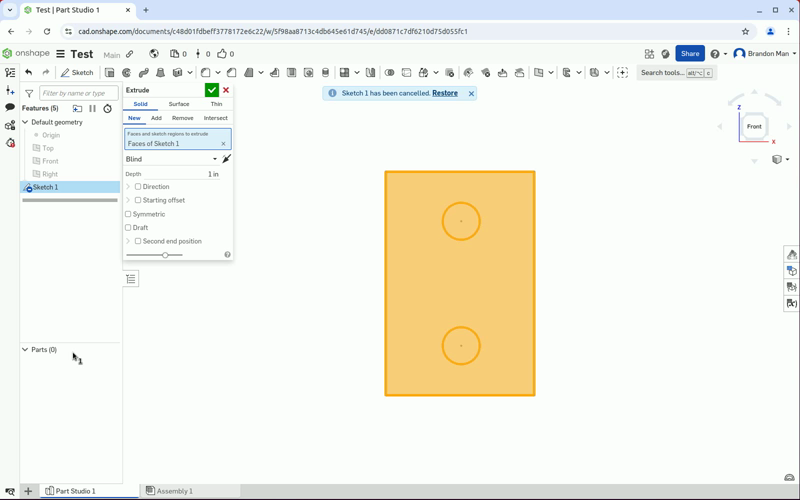
mouse_move(143, 106)
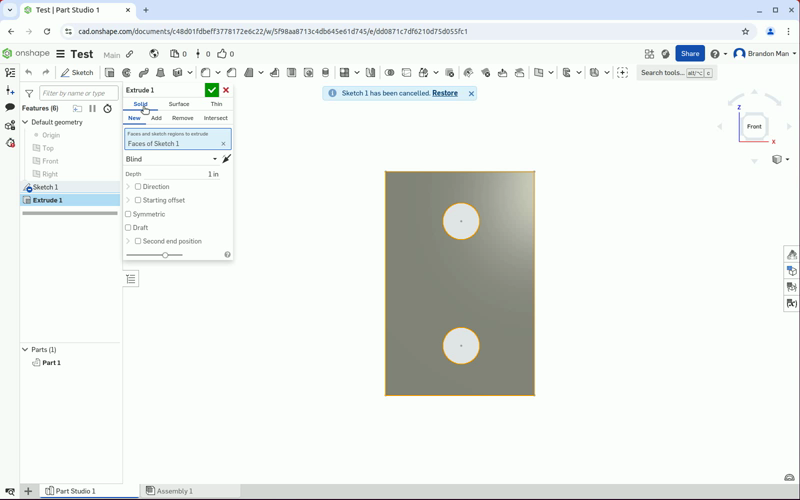
click(143, 106)
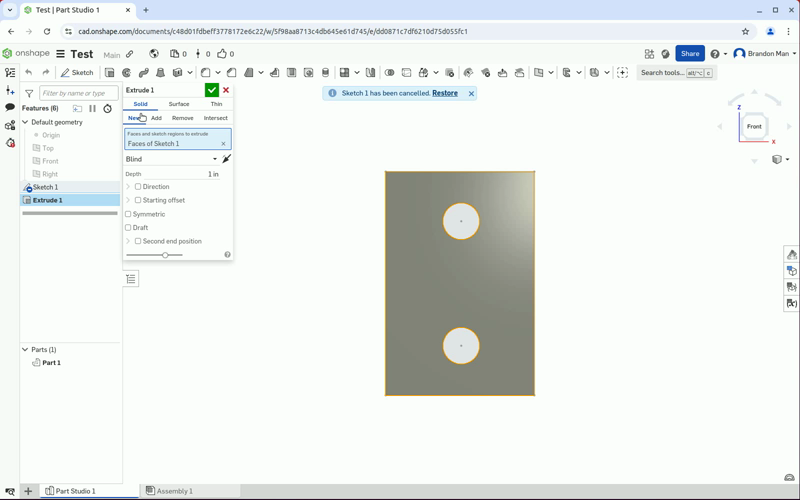
mouse_move(137, 120)
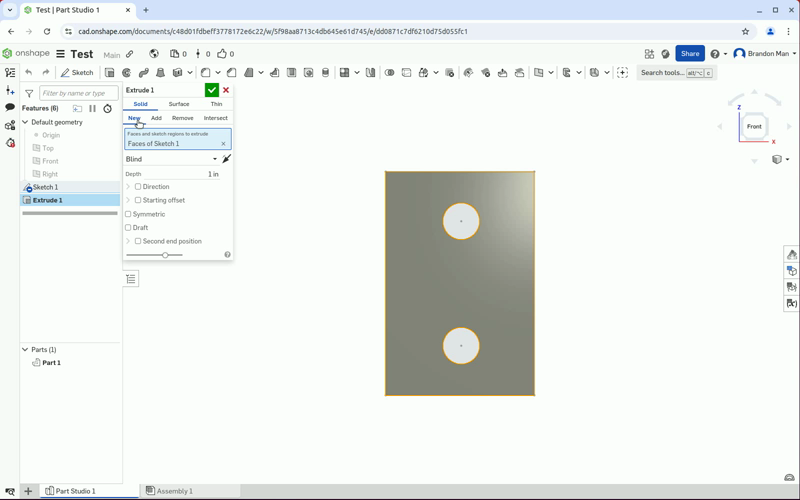
click(137, 120)
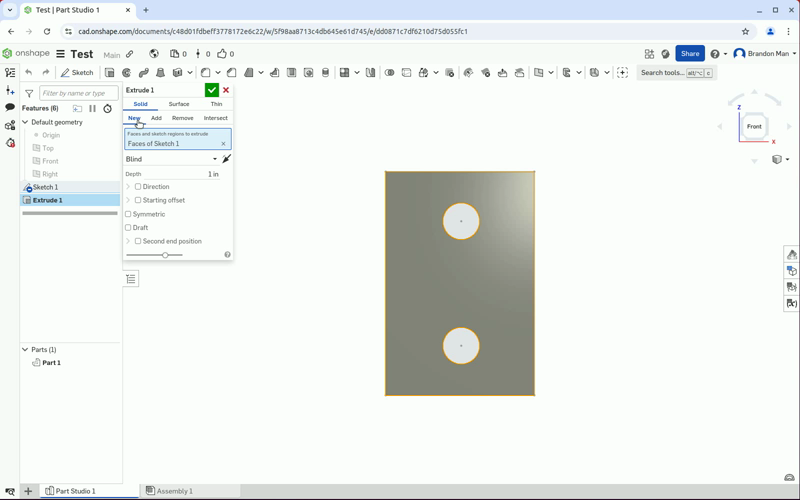
key(tab, 4)
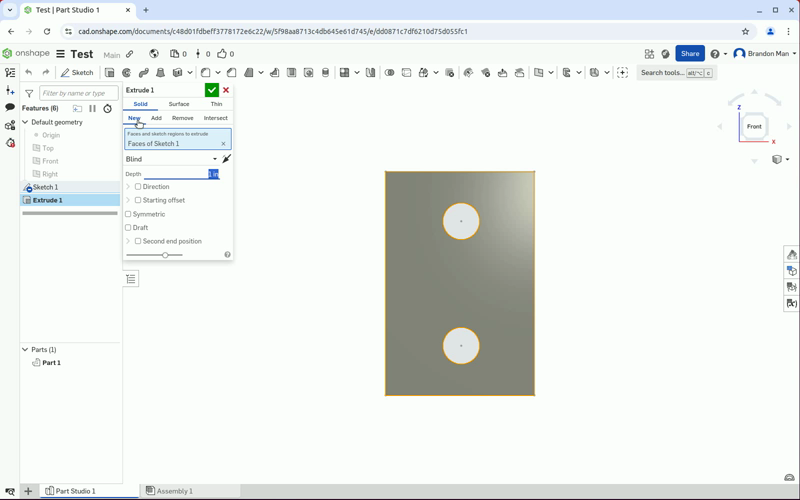
text(7.703)
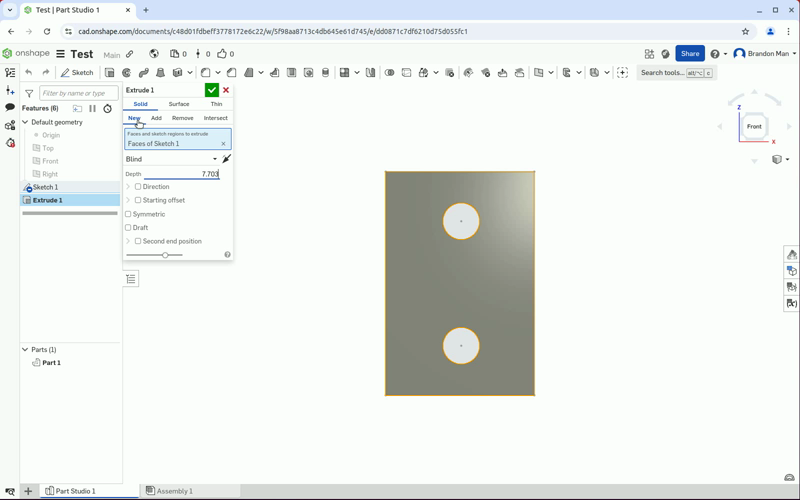
key(enter)
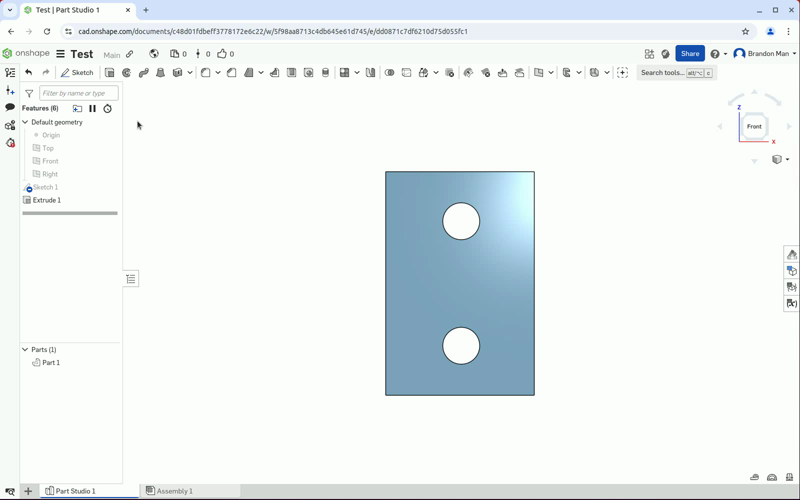
key(shift+h)
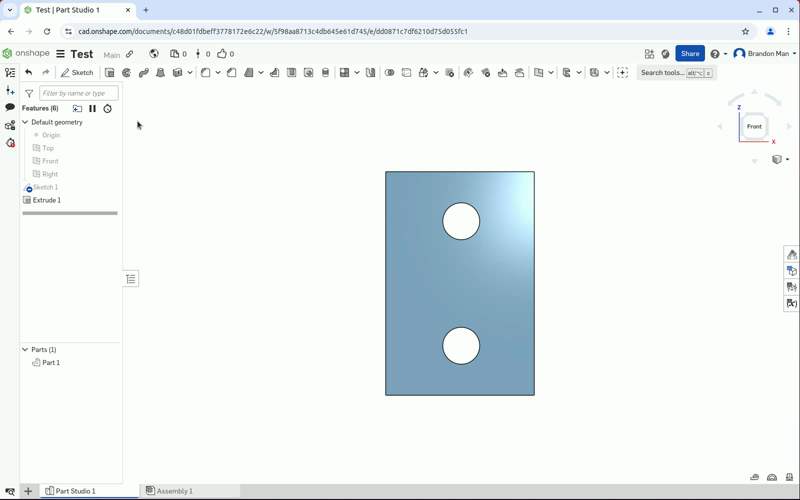
key(shift+h)
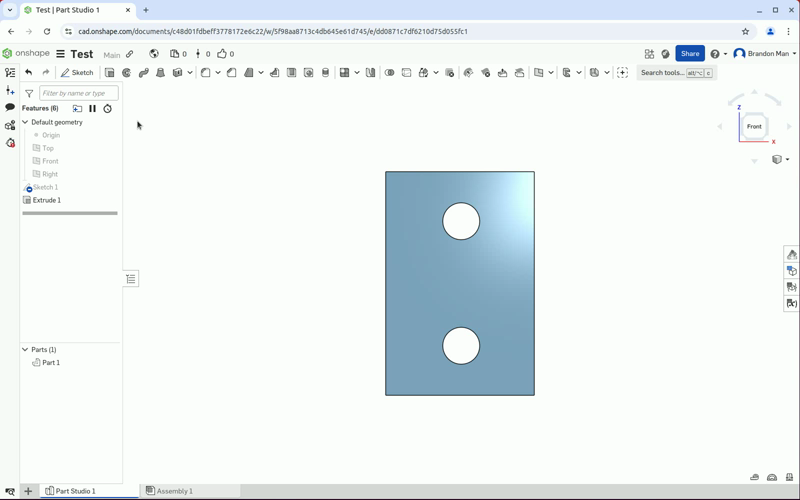
mouse_move(73, 189)
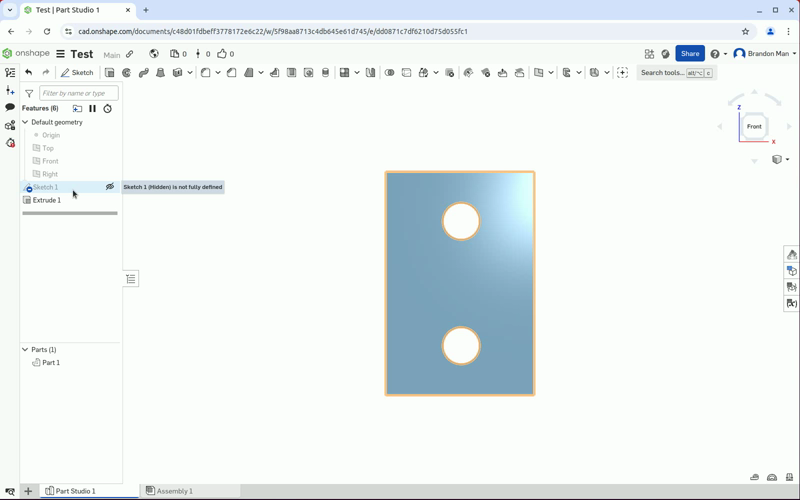
click(73, 189)
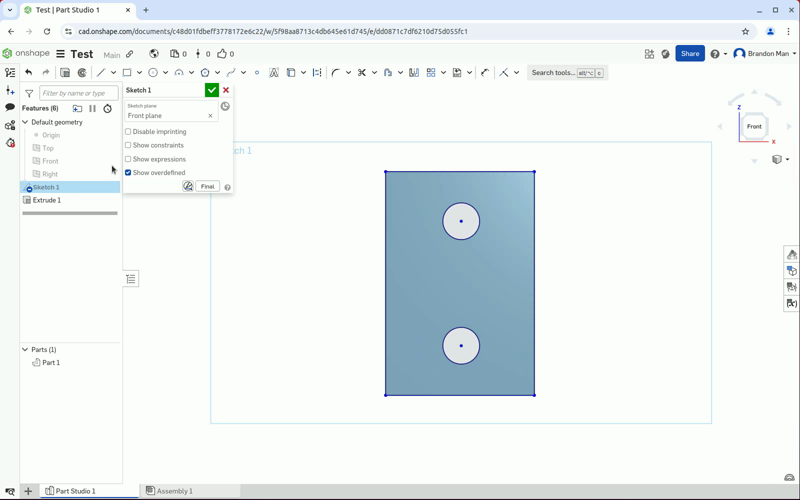
mouse_move(229, 92)
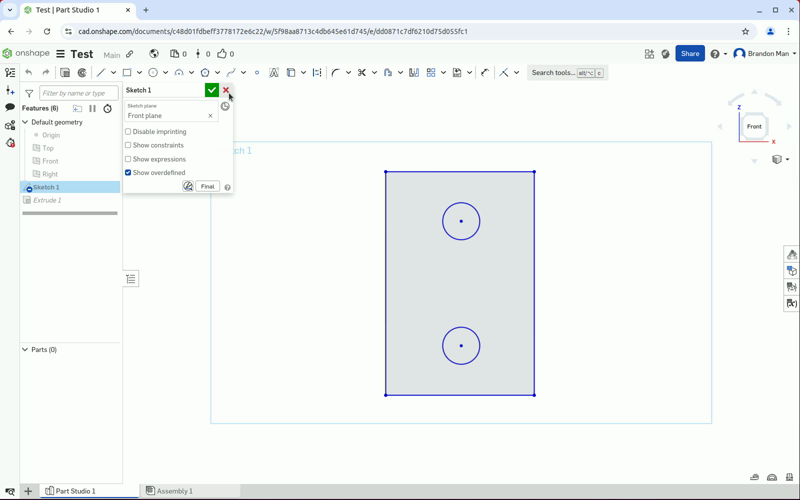
click(229, 92)
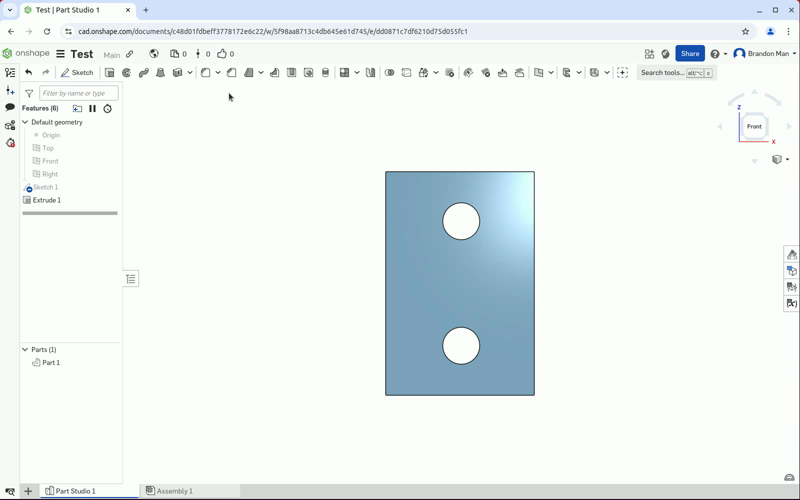
mouse_move(541, 75)
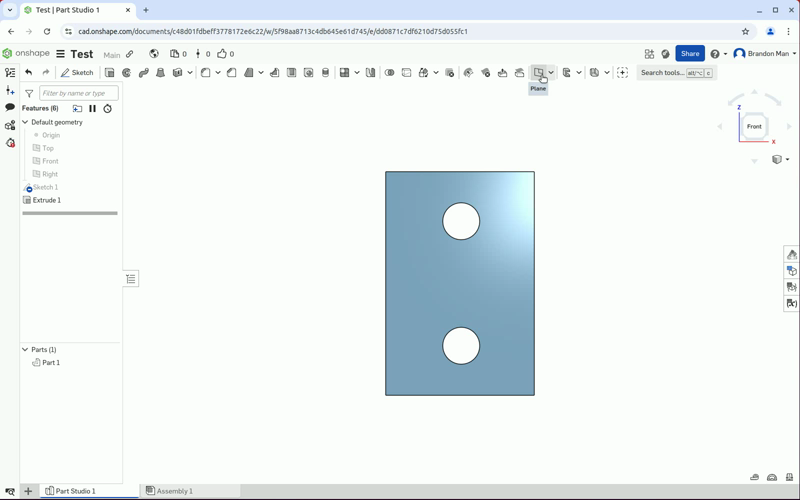
click(541, 75)
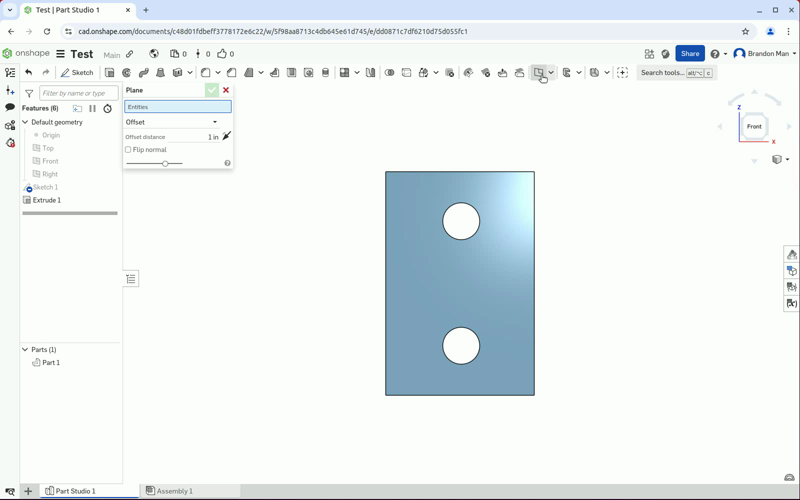
mouse_move(73, 163)
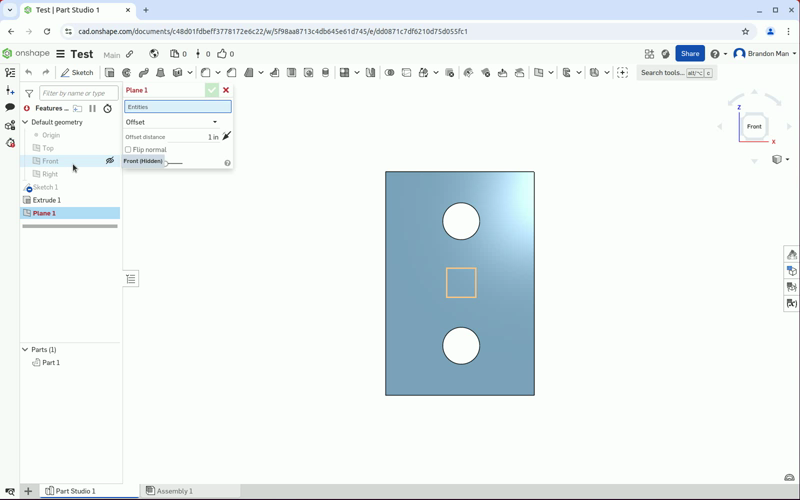
click(73, 163)
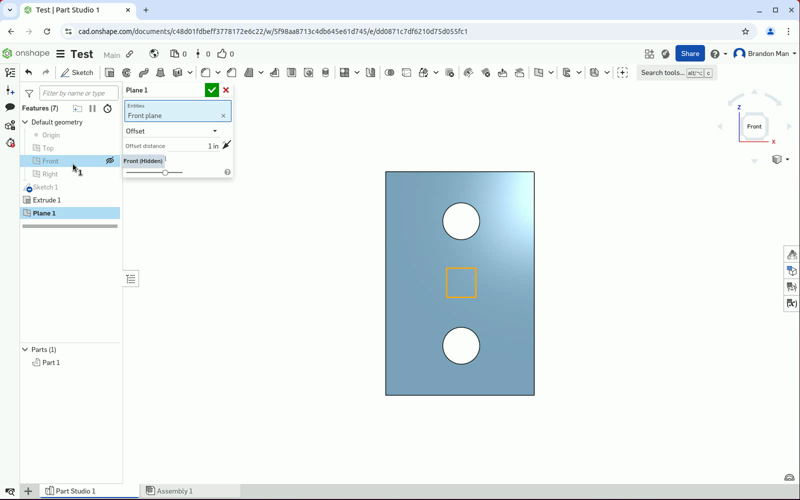
key(tab, 2)
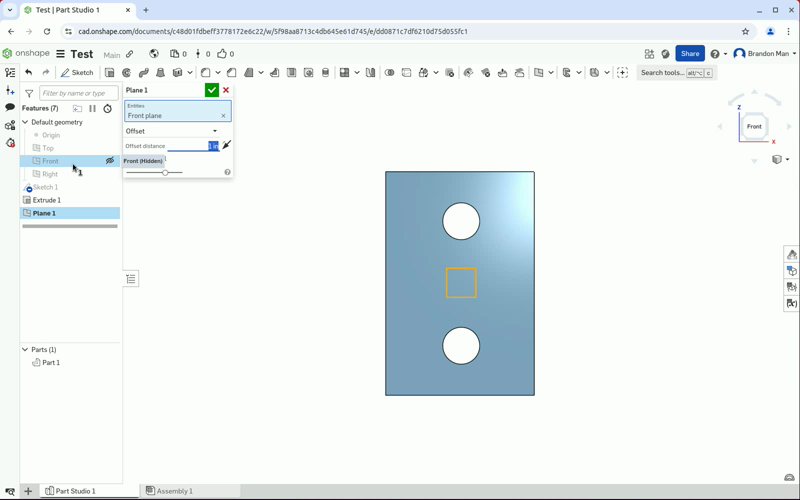
text(7.703)
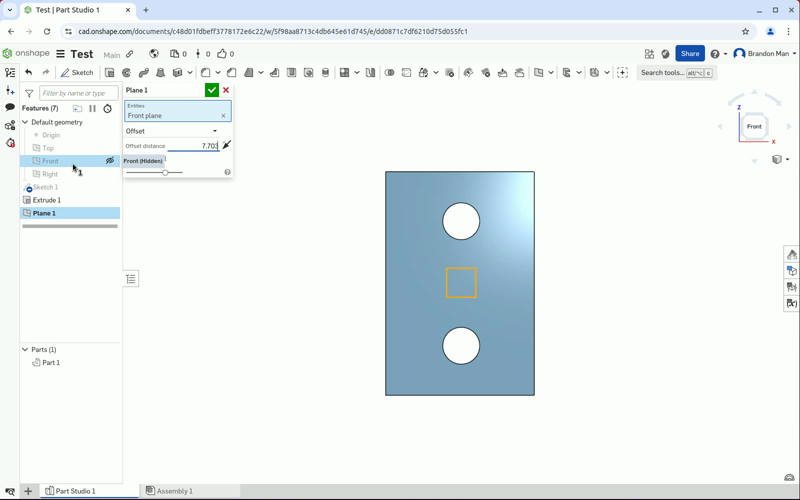
key(enter, 2)
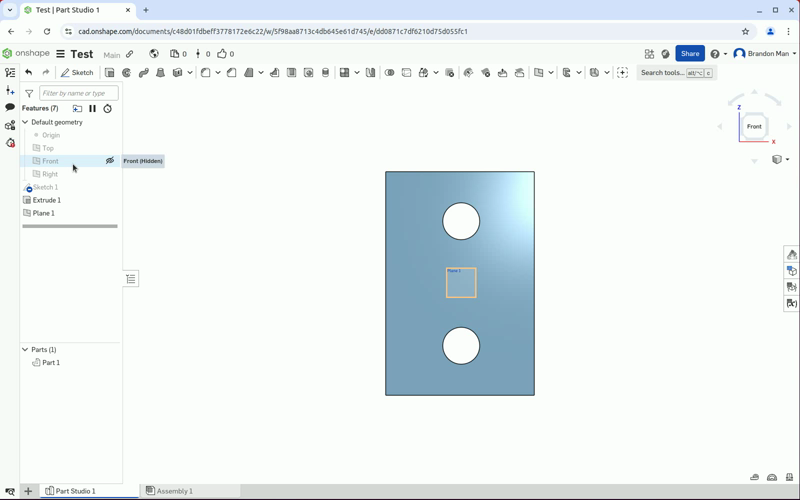
key(shift+s)
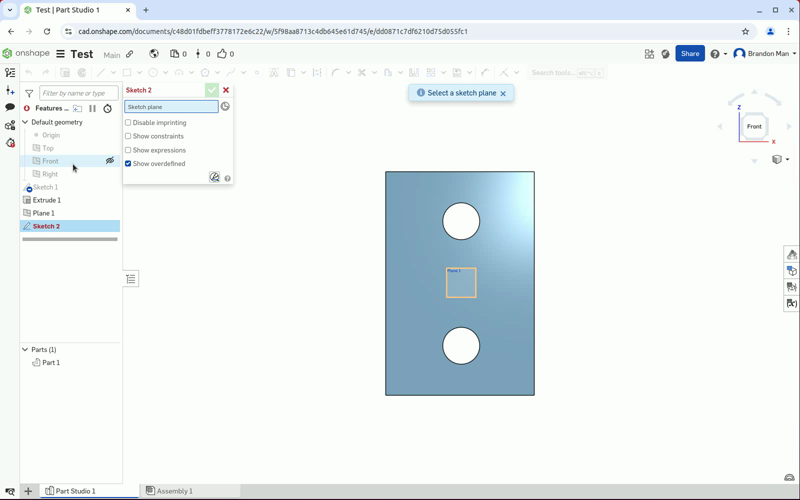
mouse_move(73, 215)
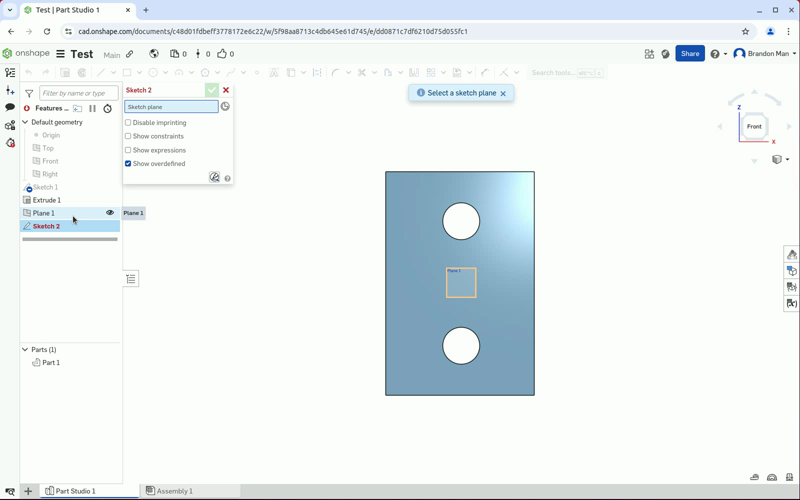
click(73, 215)
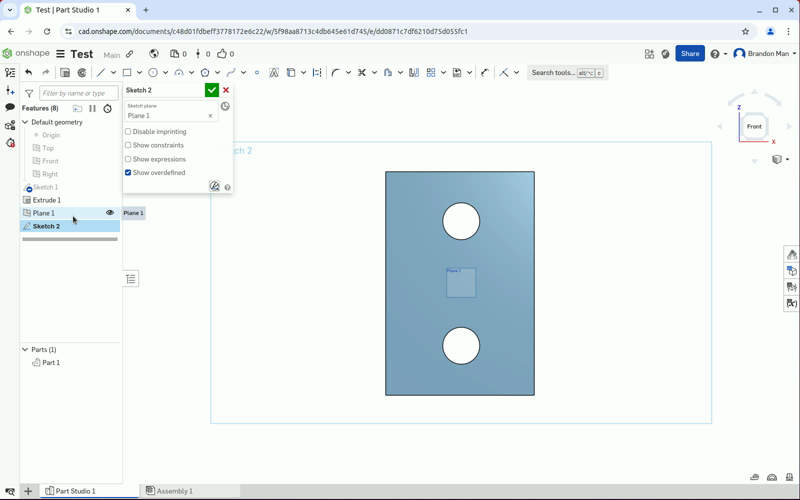
mouse_move(73, 352)
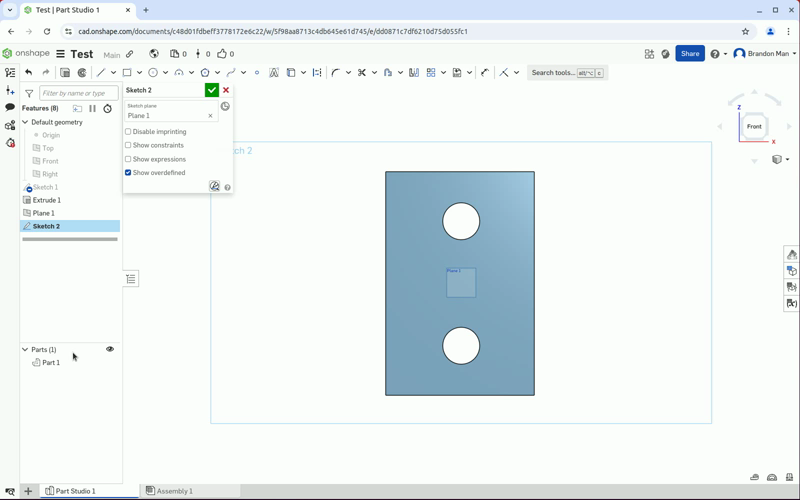
key(y)
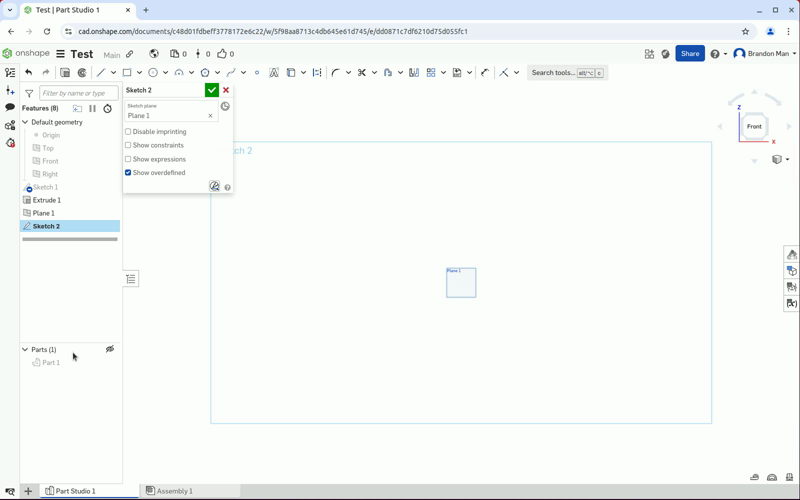
key(c)
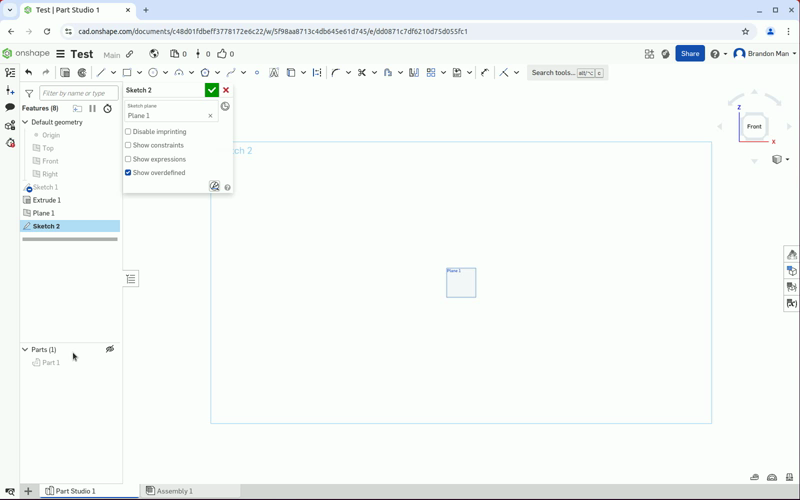
key_down(shift)
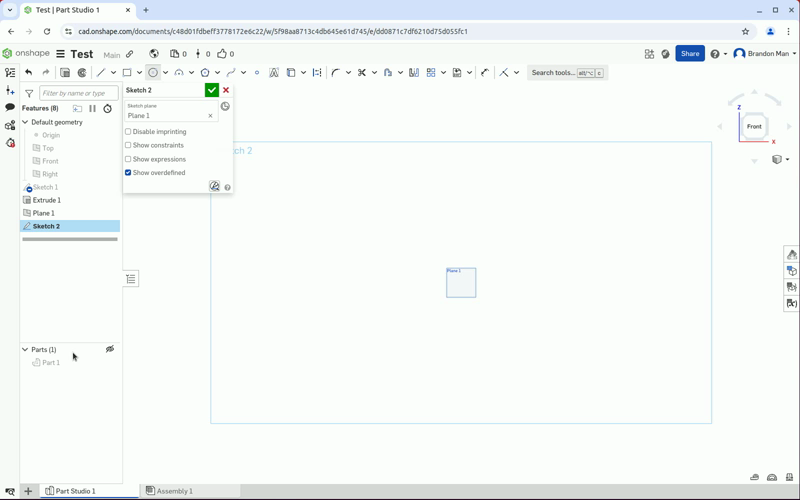
mouse_move(461, 220)
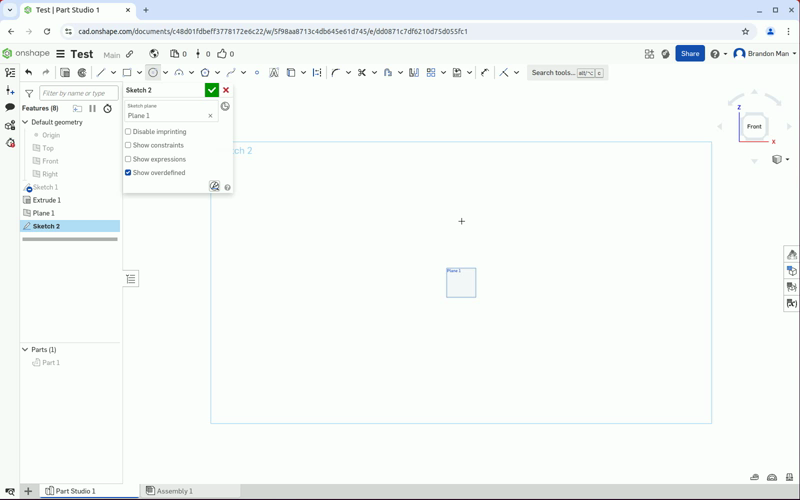
click(461, 220)
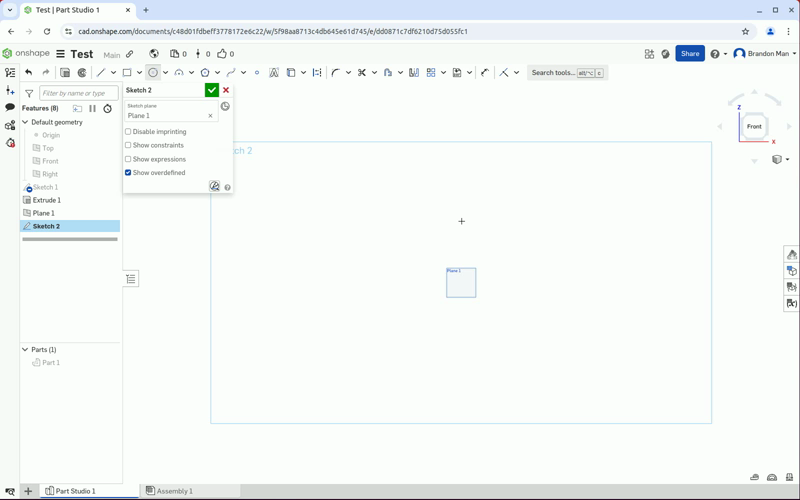
key_up(shift)
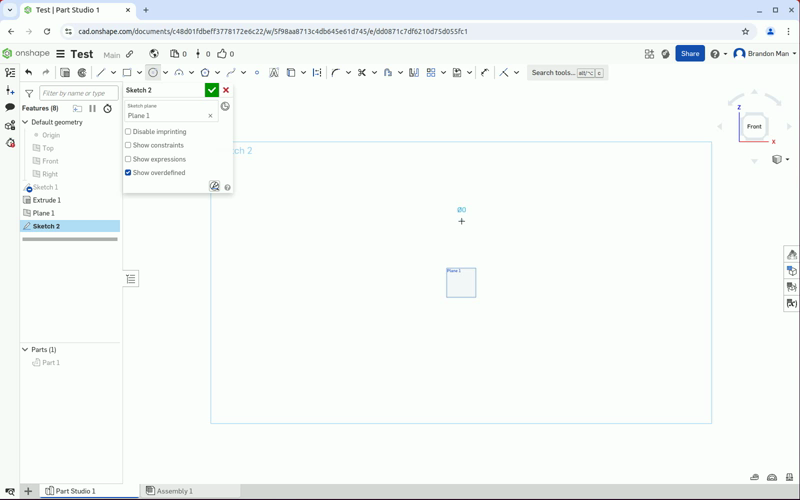
mouse_move(496, 220)
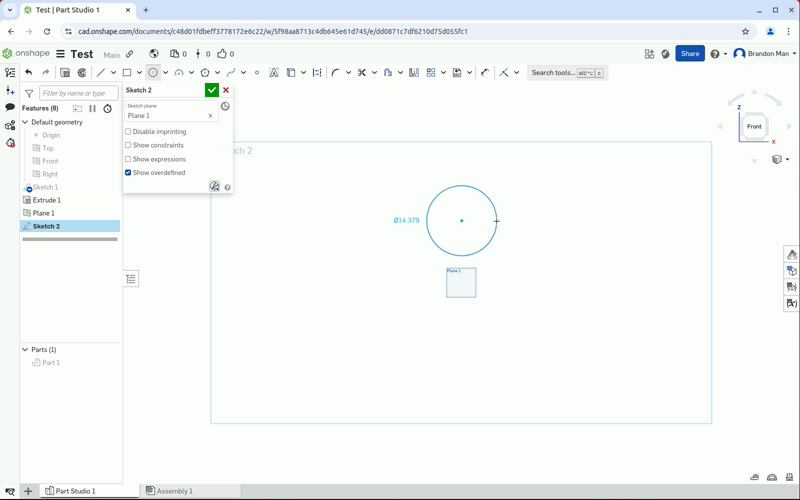
click(496, 220)
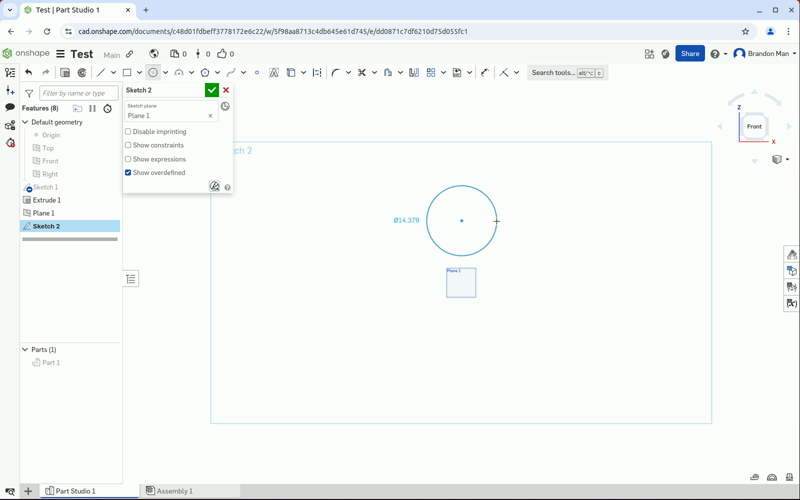
key(esc)
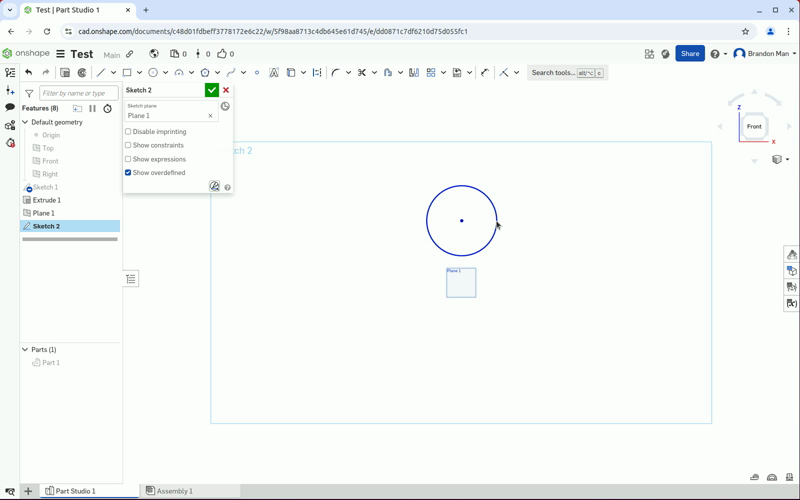
key(c)
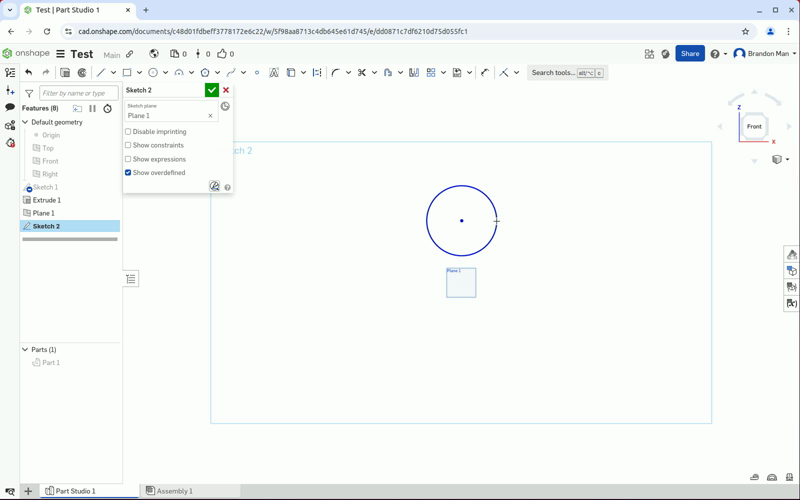
key_down(shift)
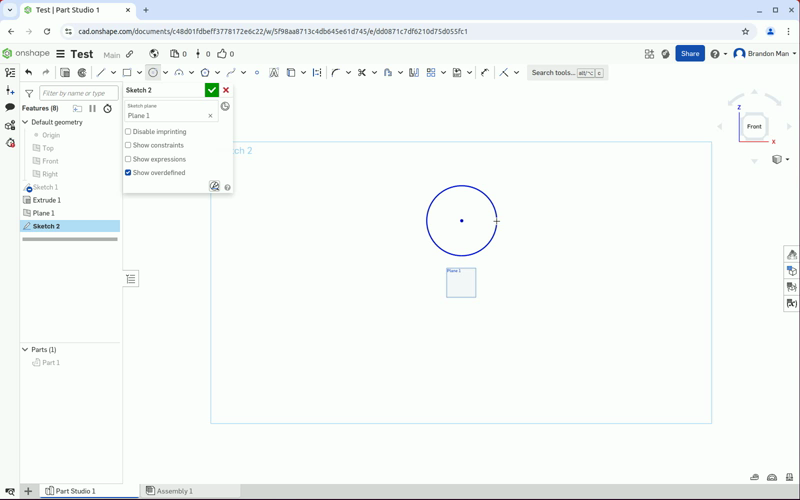
mouse_move(461, 220)
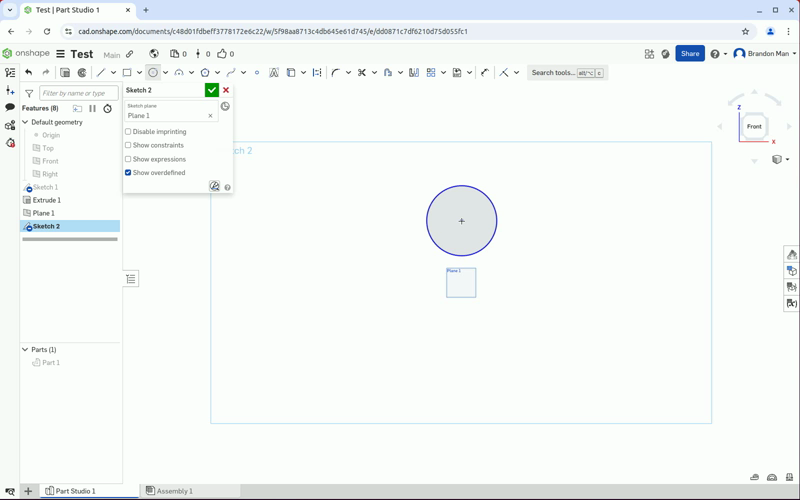
click(461, 220)
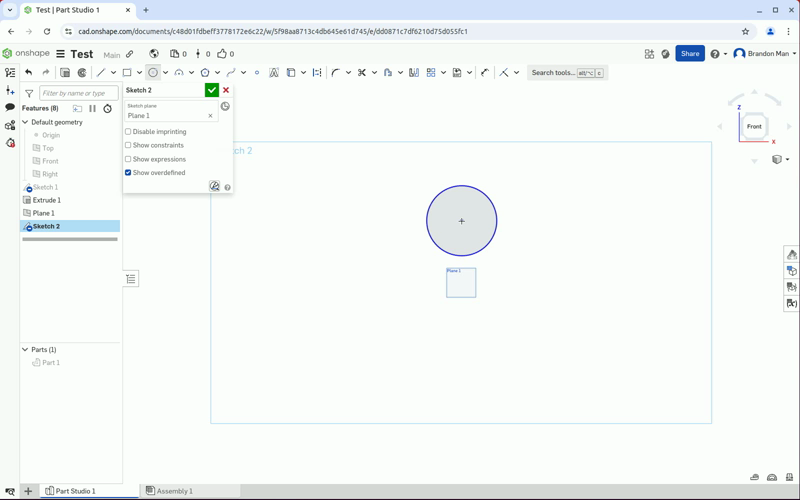
key_up(shift)
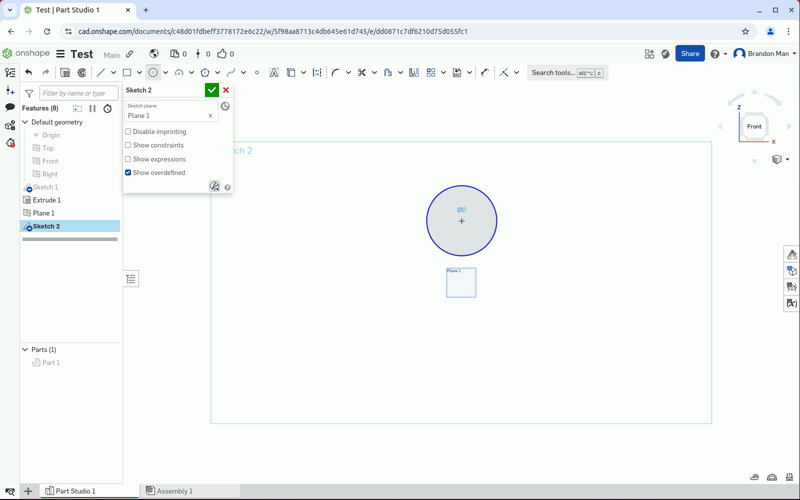
mouse_move(482, 220)
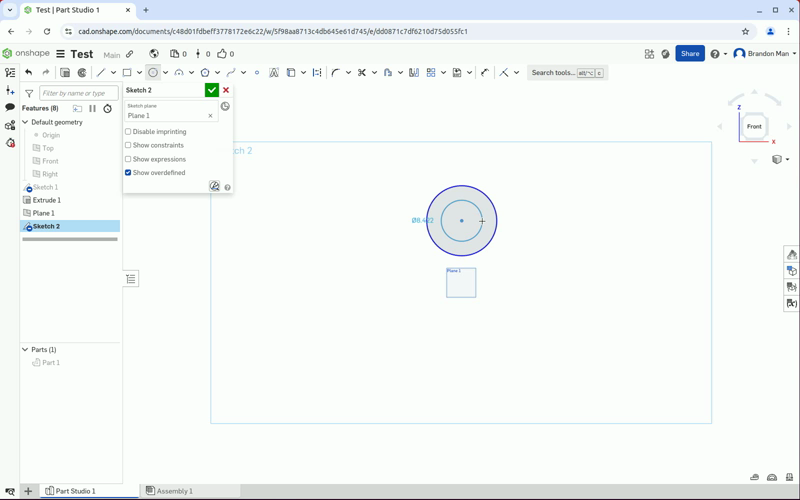
click(482, 220)
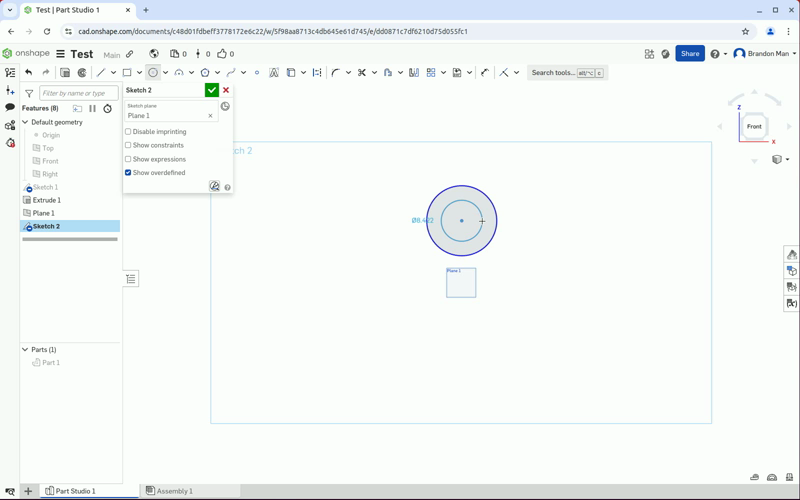
key(esc)
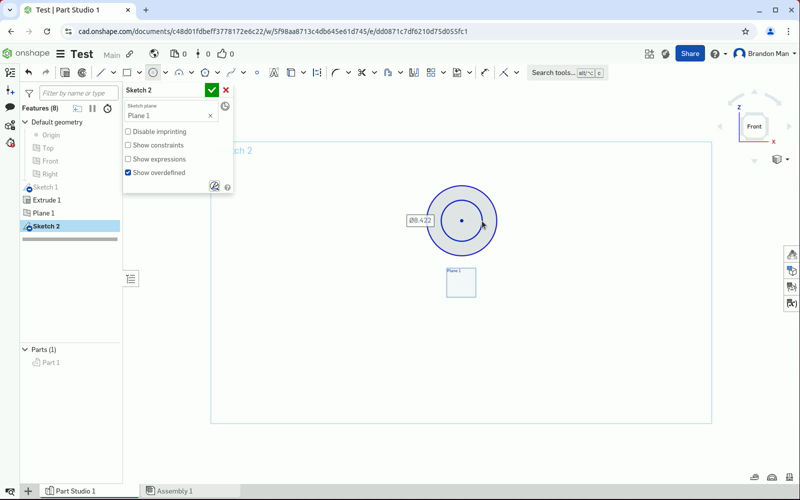
mouse_move(440, 228)
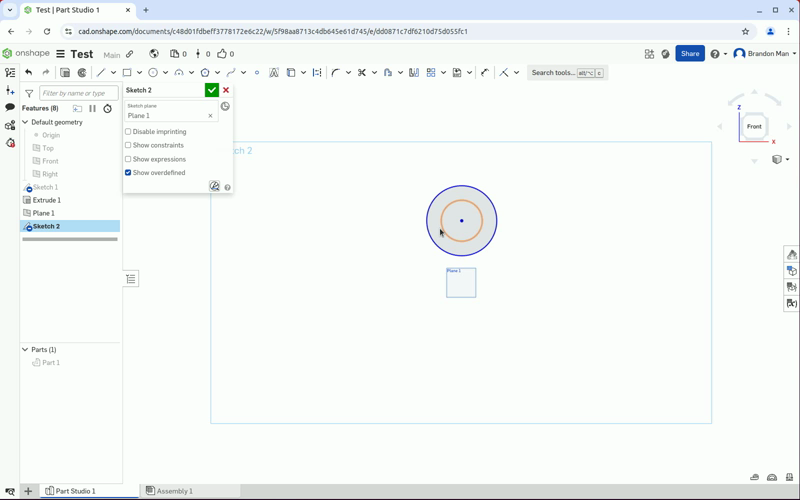
click(440, 228)
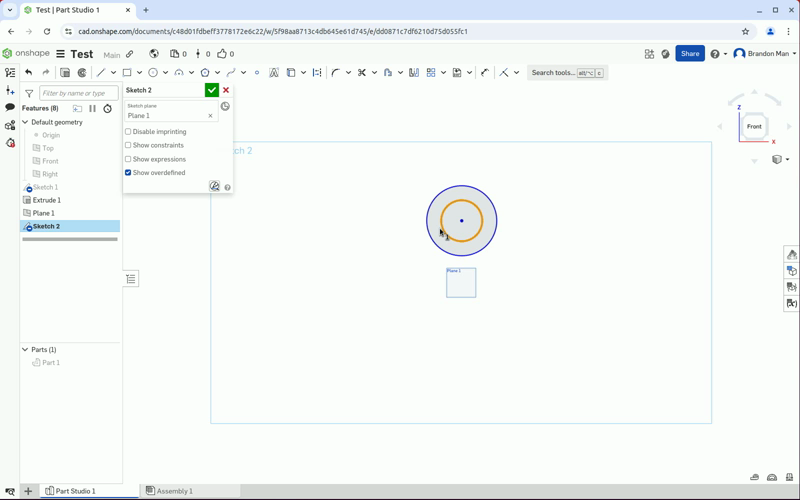
mouse_move(73, 352)
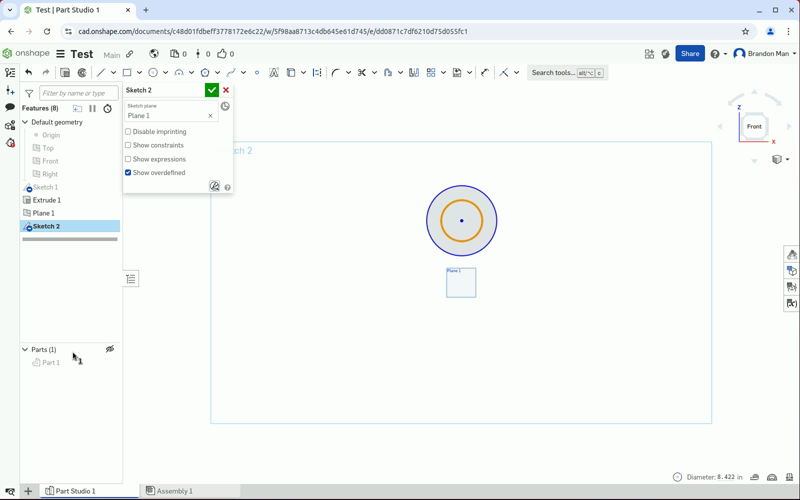
key(shift+y)
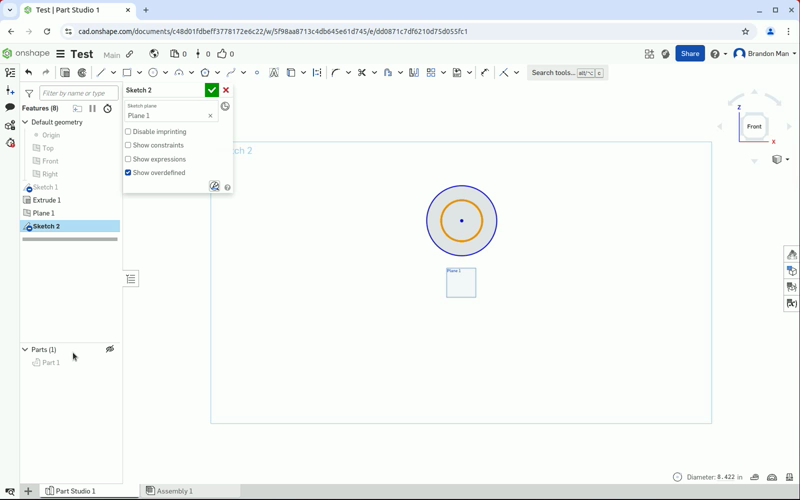
key(shift+e)
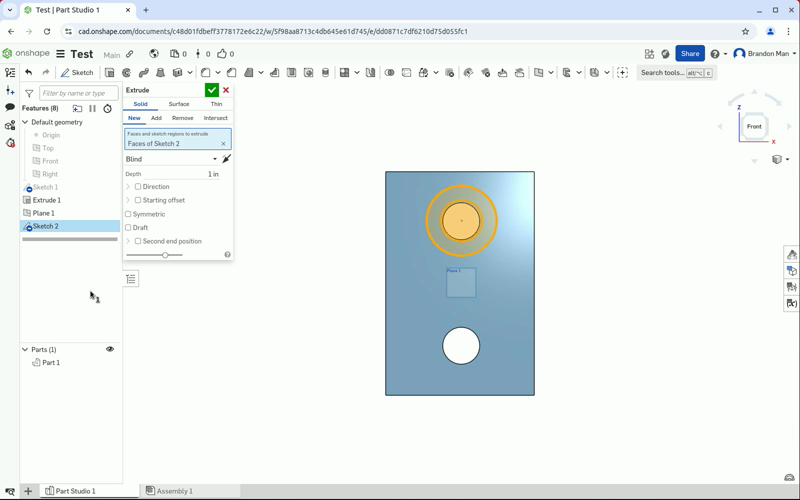
mouse_move(143, 106)
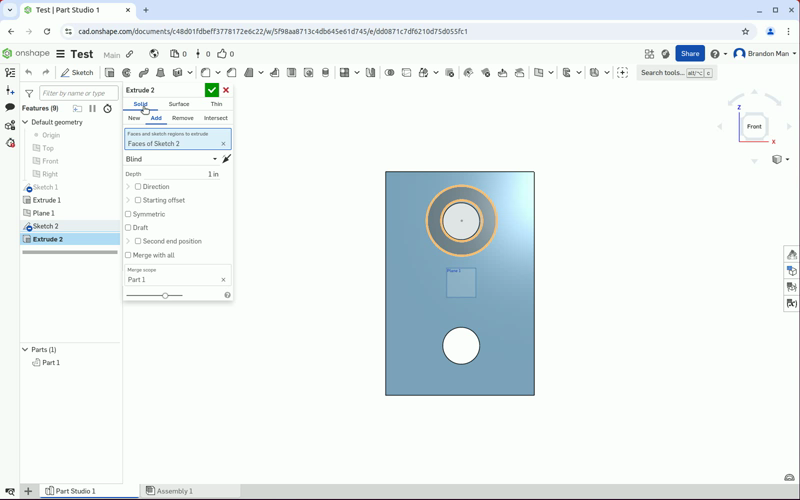
click(143, 106)
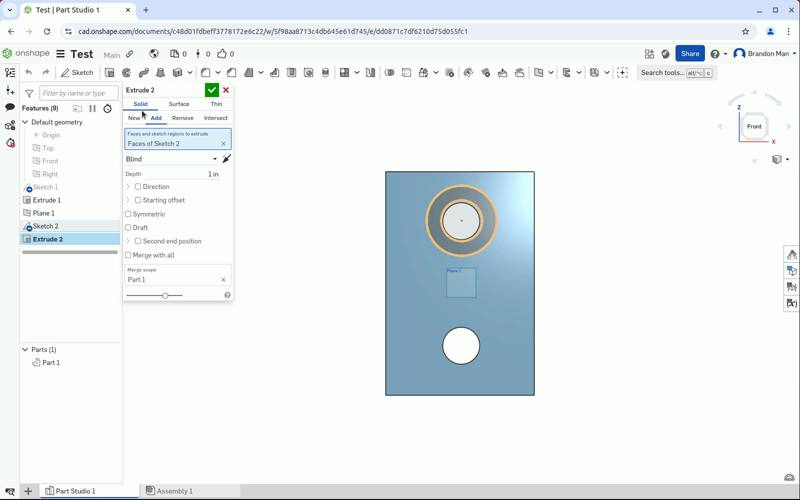
mouse_move(137, 120)
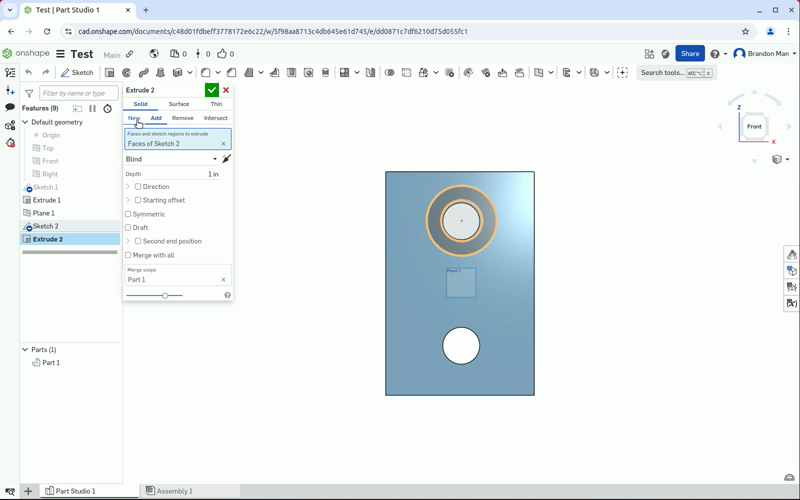
click(137, 120)
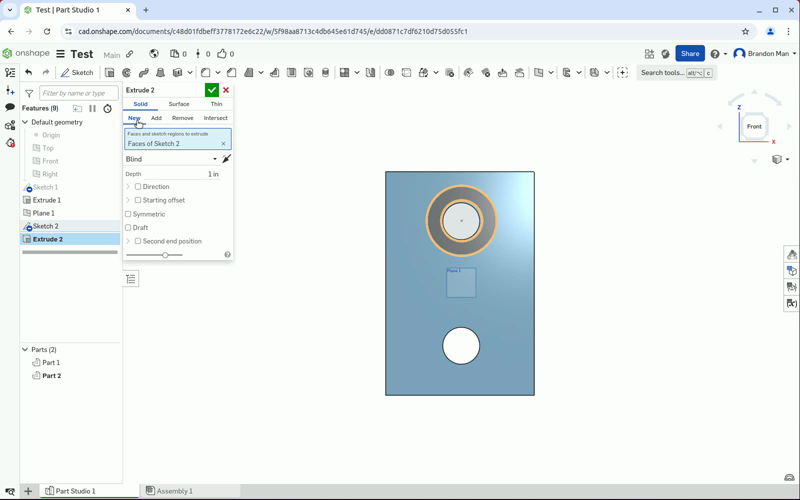
key(tab, 4)
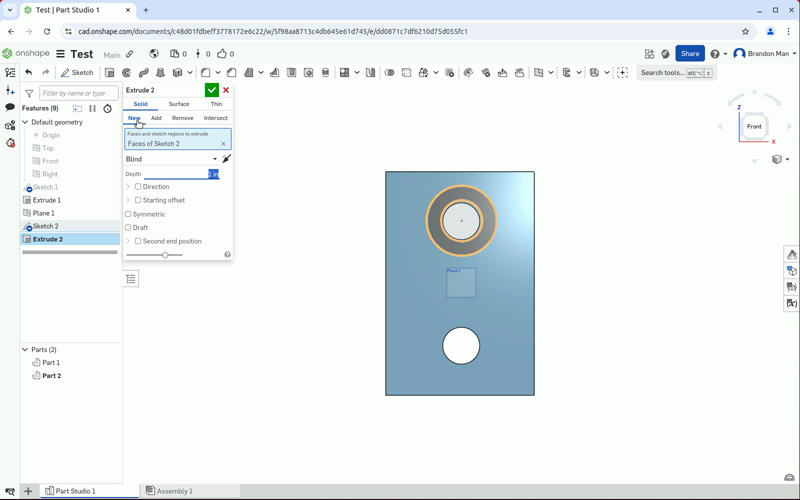
text(5.055)
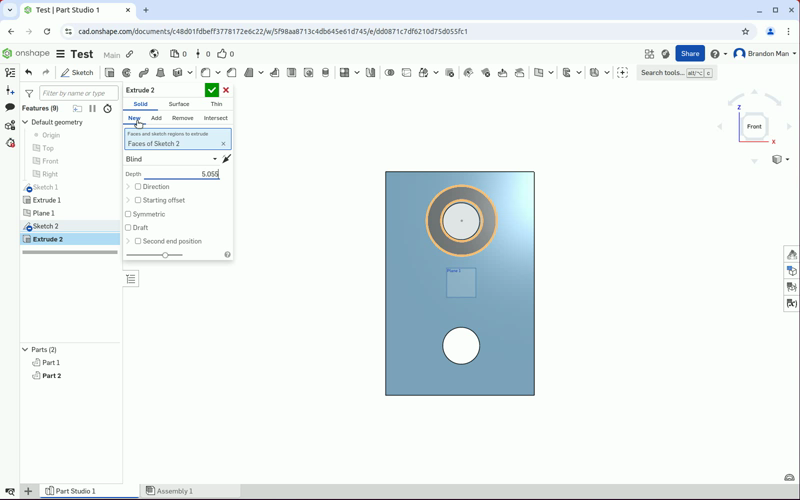
key(enter)
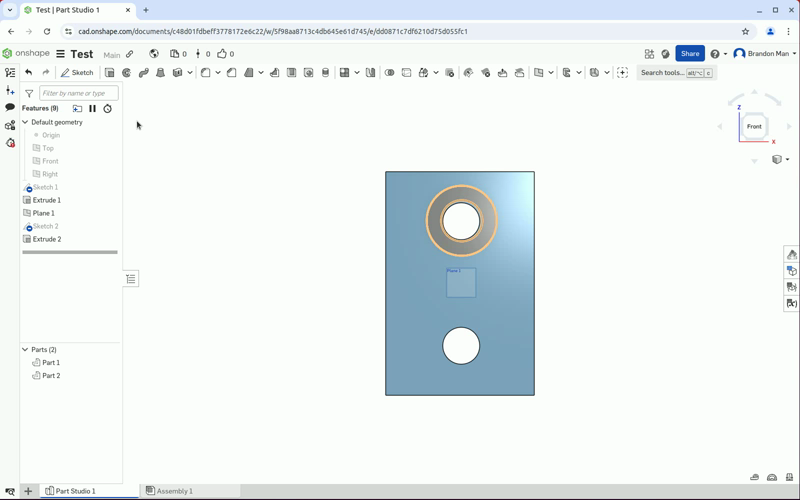
key(shift+h)
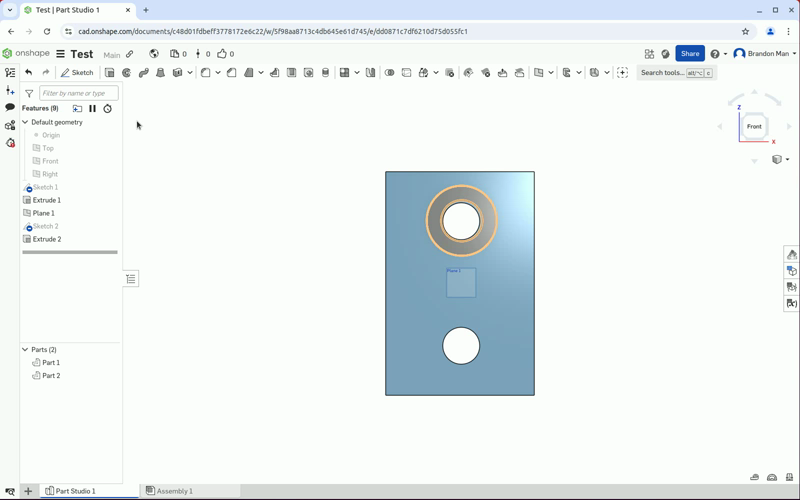
key(shift+h)
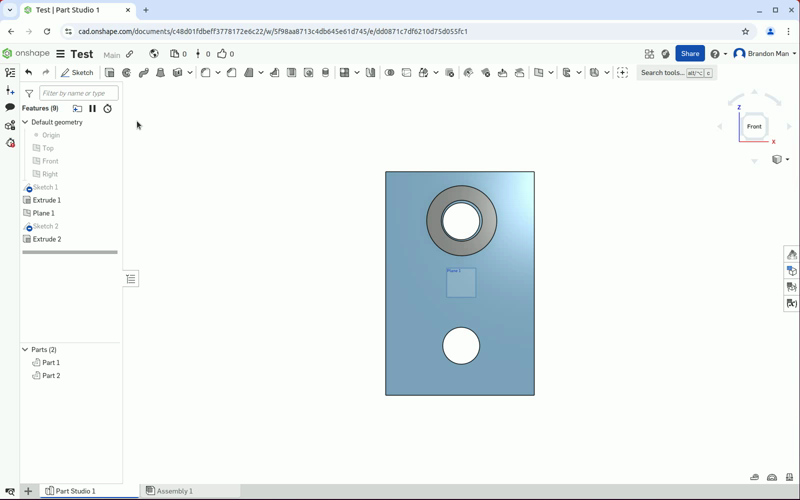
mouse_move(73, 189)
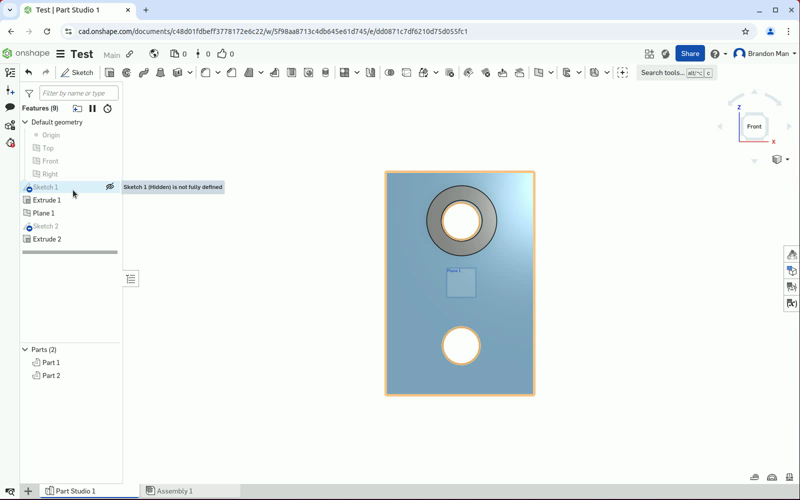
click(73, 189)
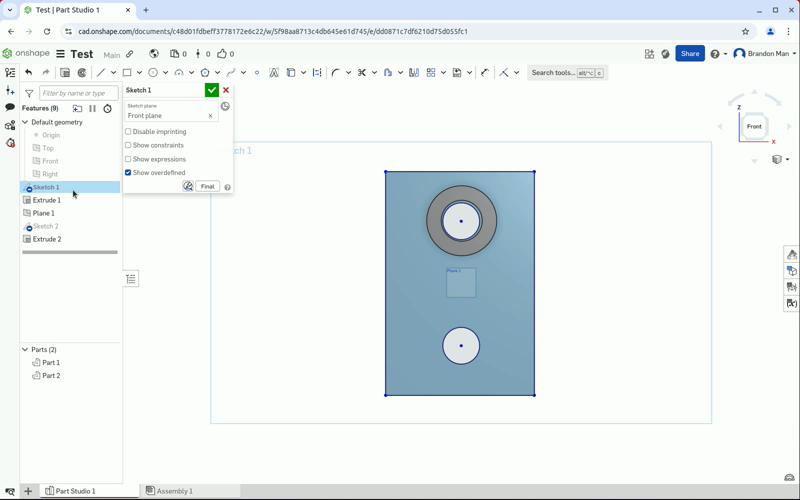
mouse_move(229, 92)
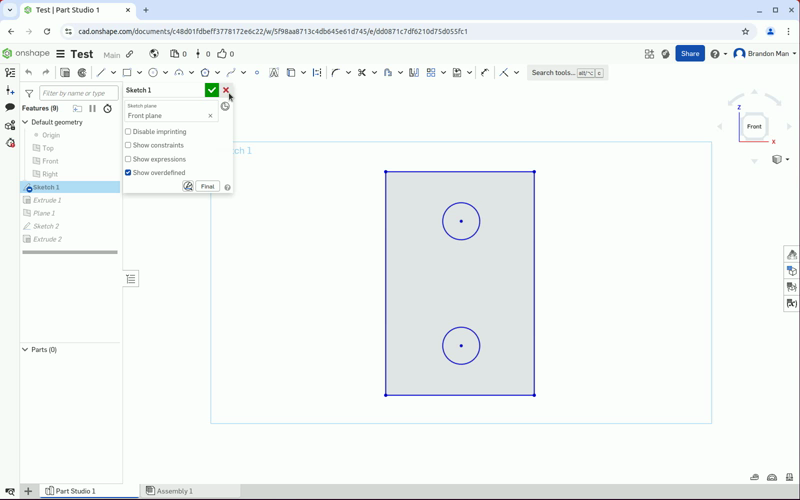
click(229, 92)
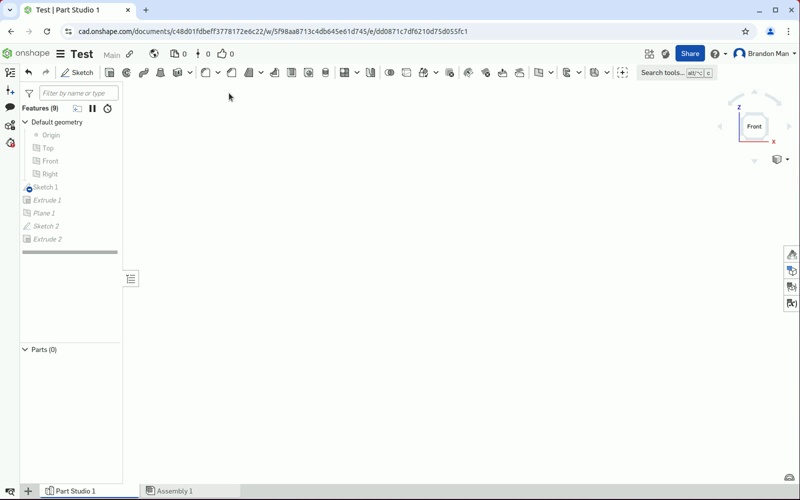
key(shift+s)
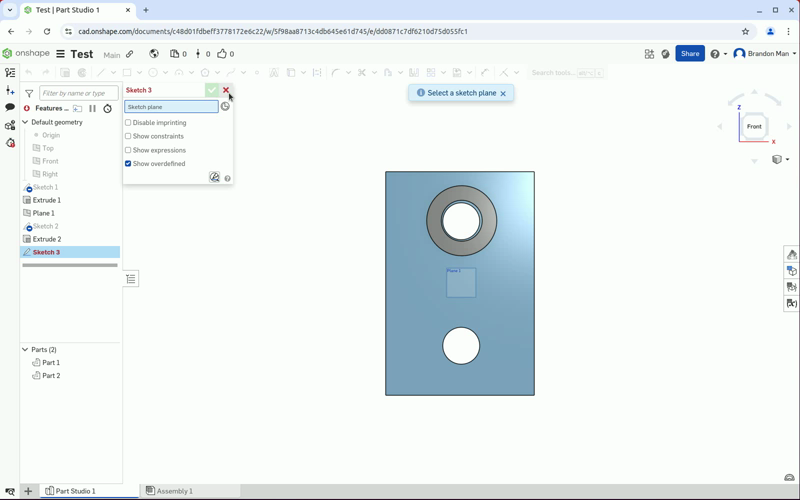
mouse_move(73, 215)
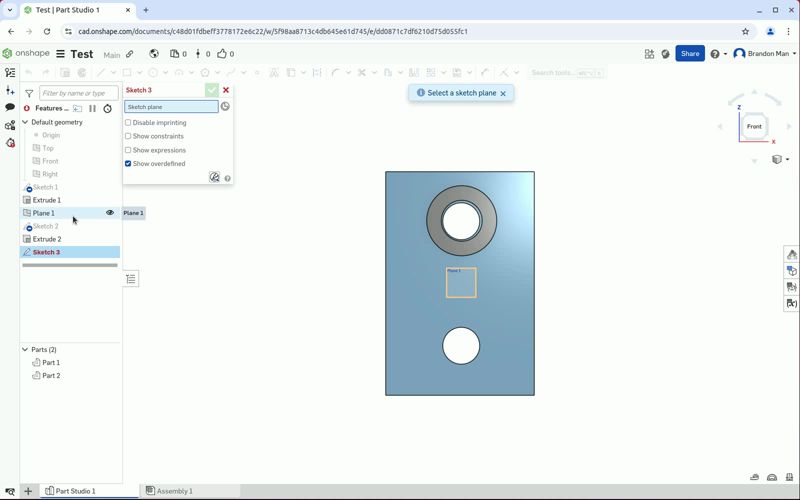
click(73, 215)
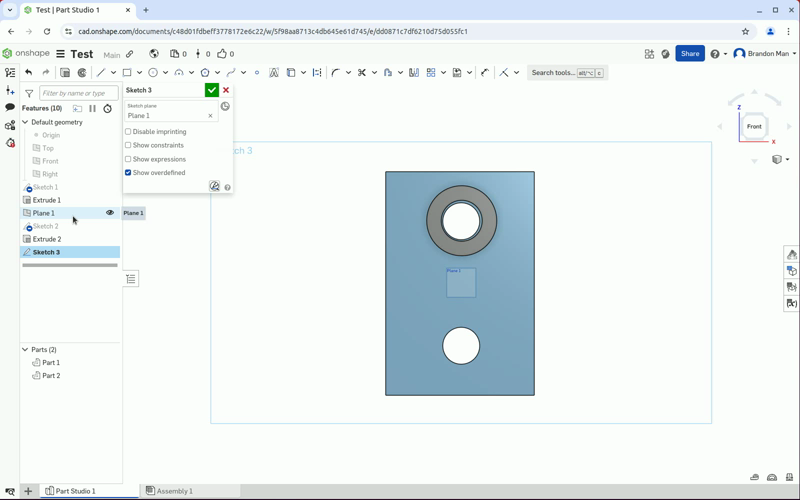
mouse_move(73, 352)
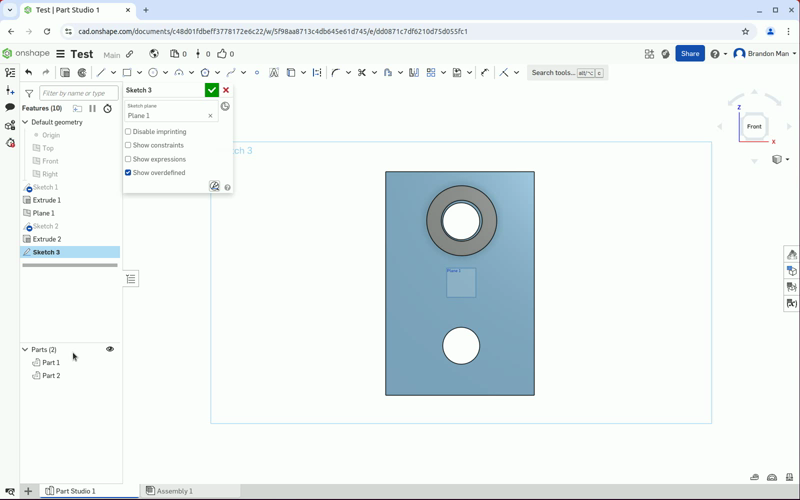
key(y)
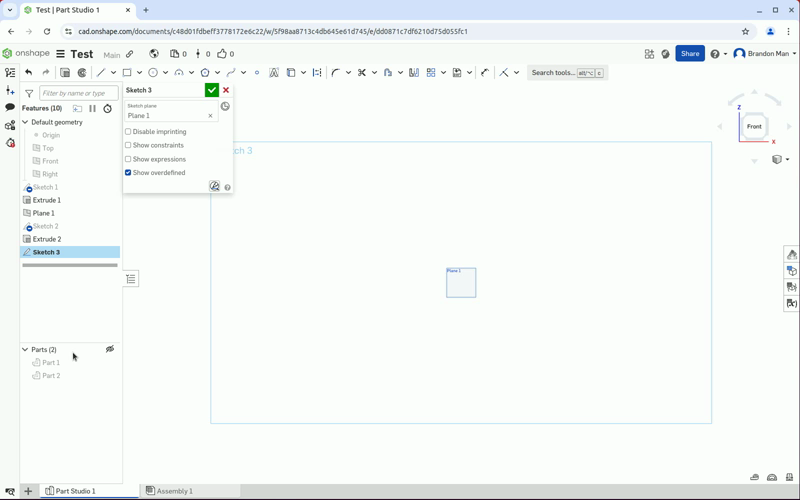
key(c)
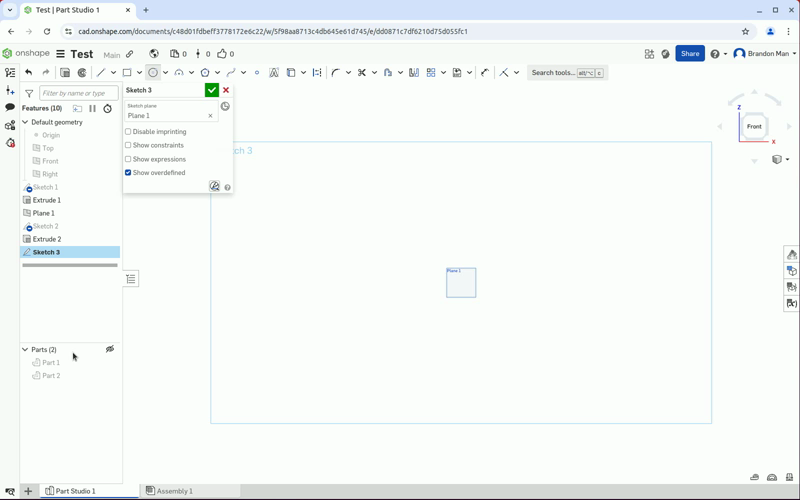
key_down(shift)
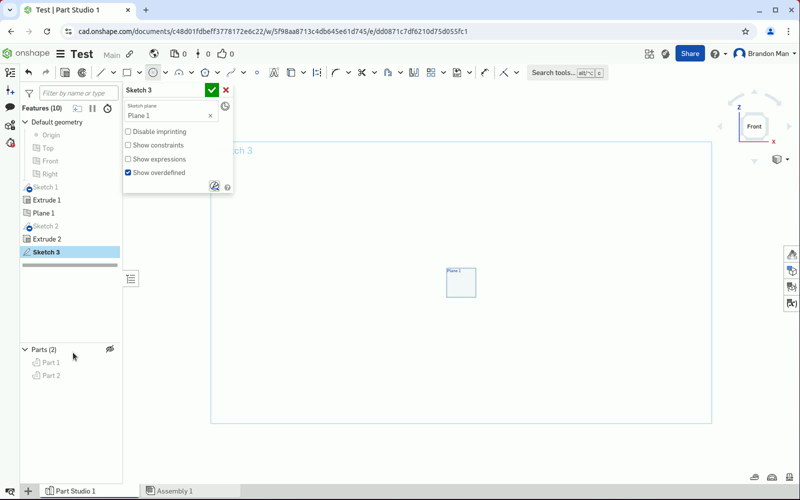
mouse_move(461, 345)
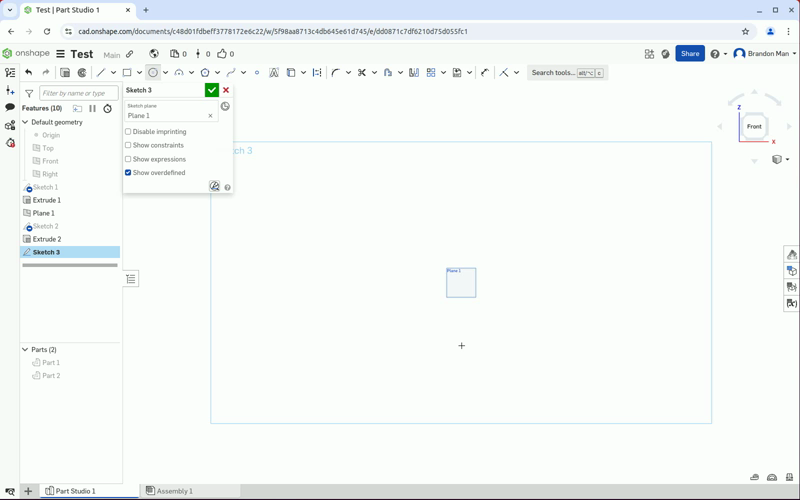
click(461, 345)
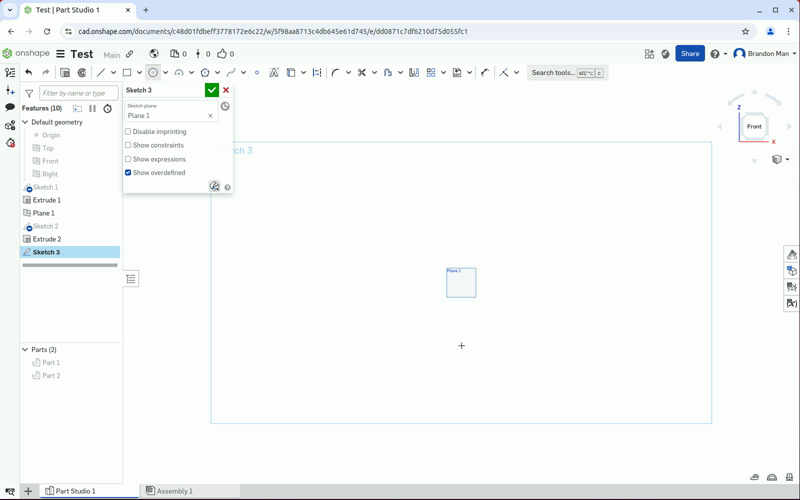
key_up(shift)
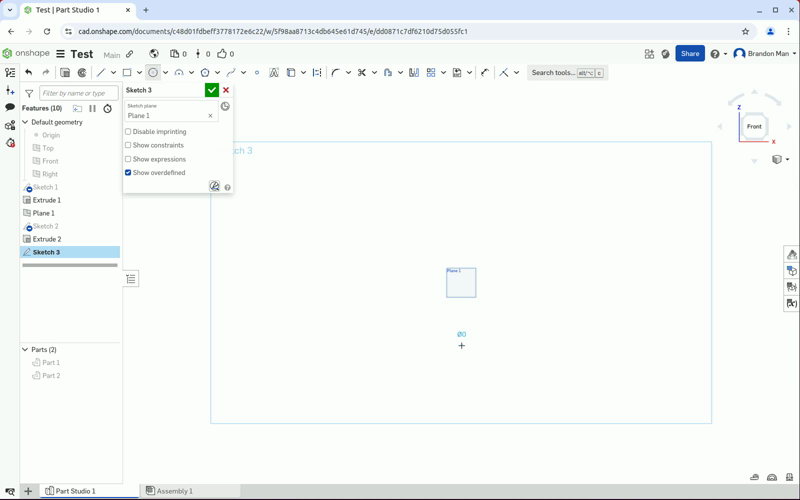
mouse_move(496, 345)
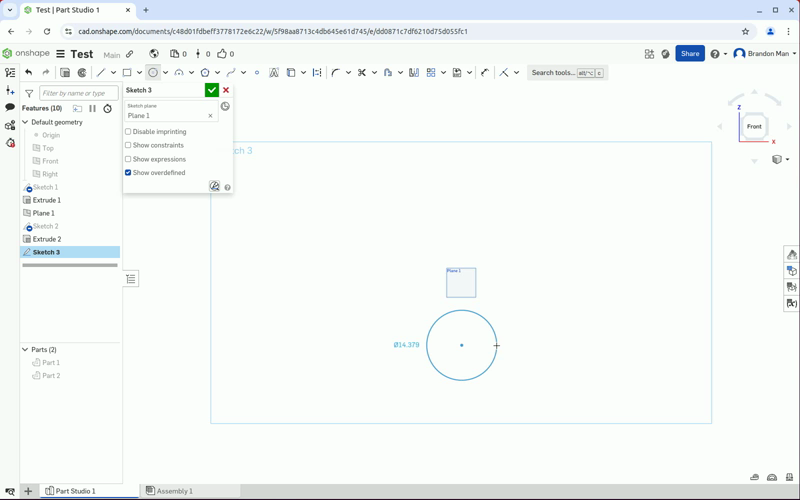
click(496, 345)
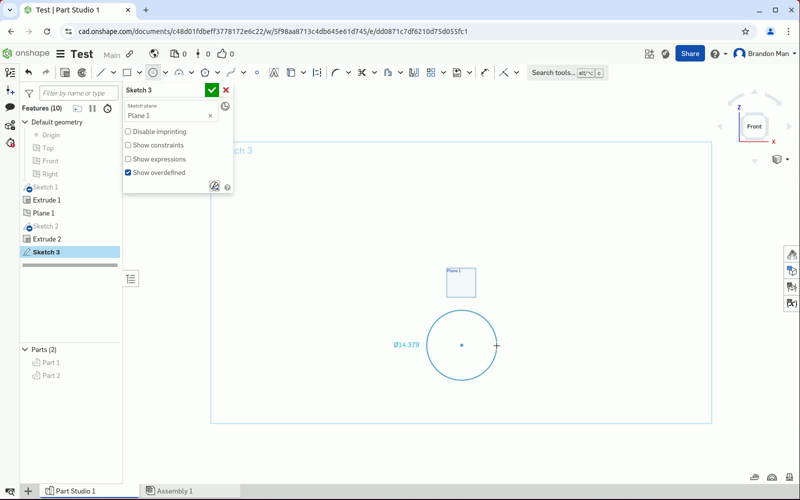
key(esc)
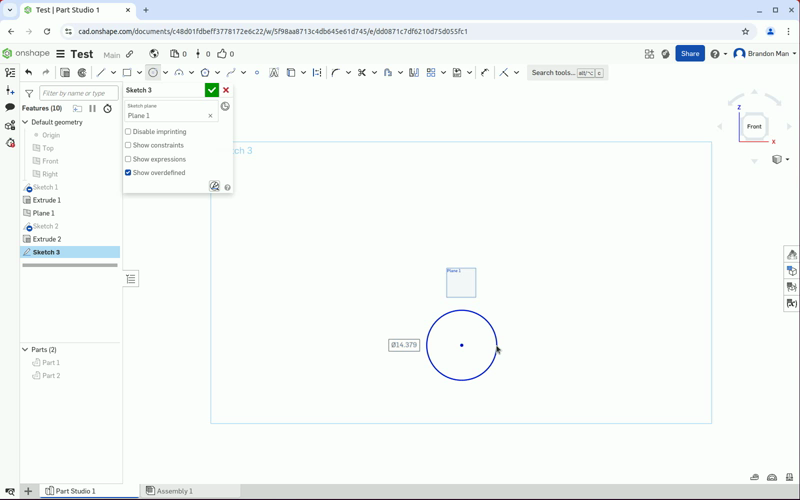
key(c)
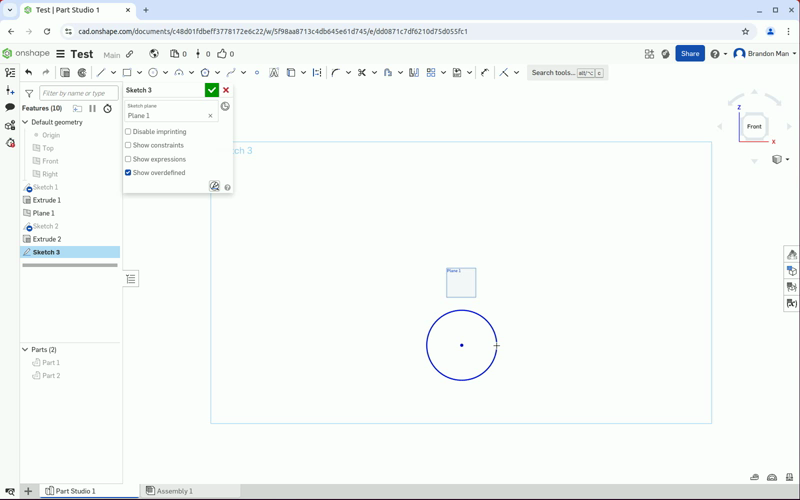
key_down(shift)
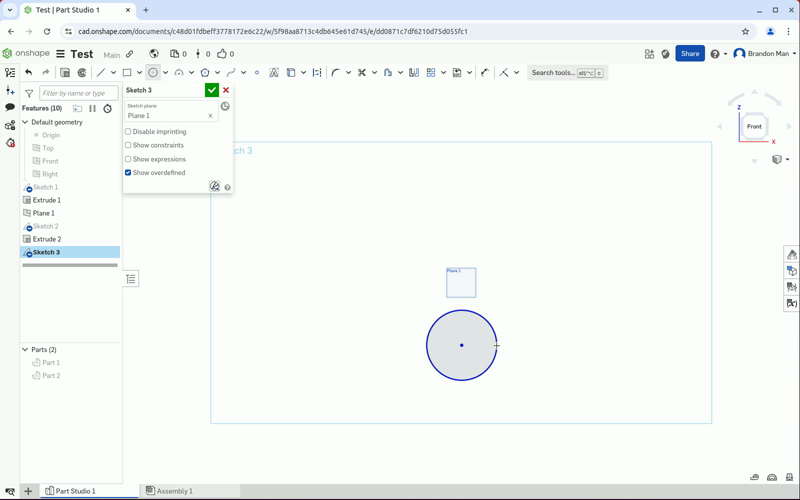
mouse_move(461, 345)
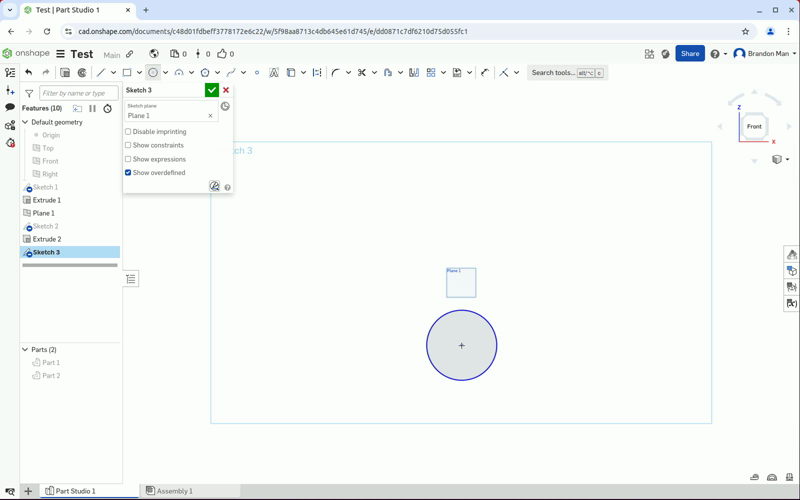
click(461, 345)
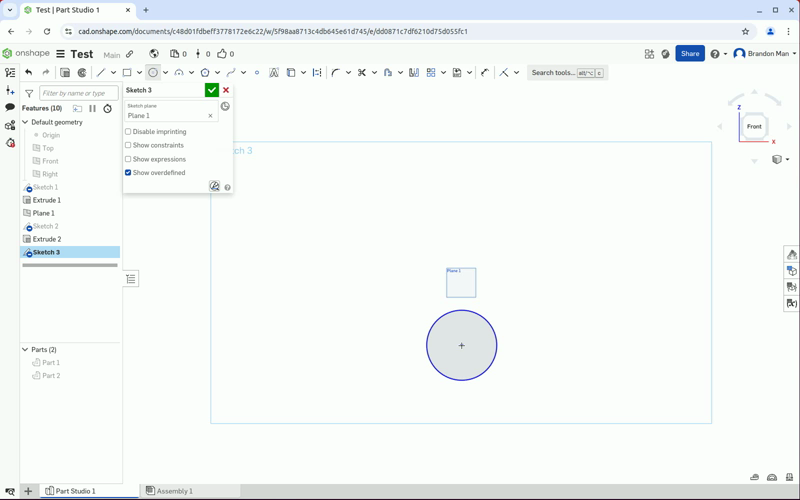
key_up(shift)
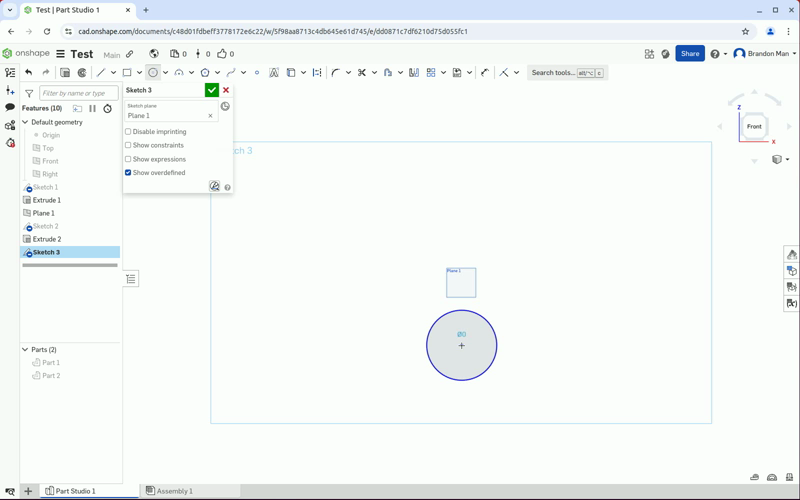
mouse_move(482, 345)
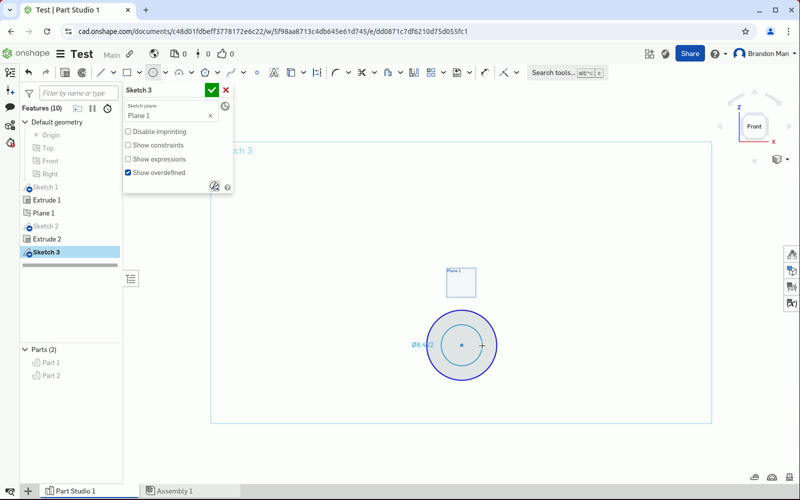
click(482, 345)
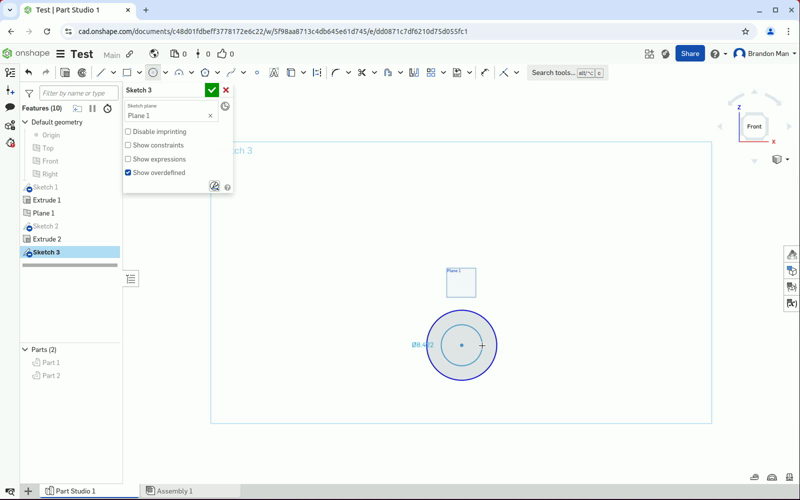
key(esc)
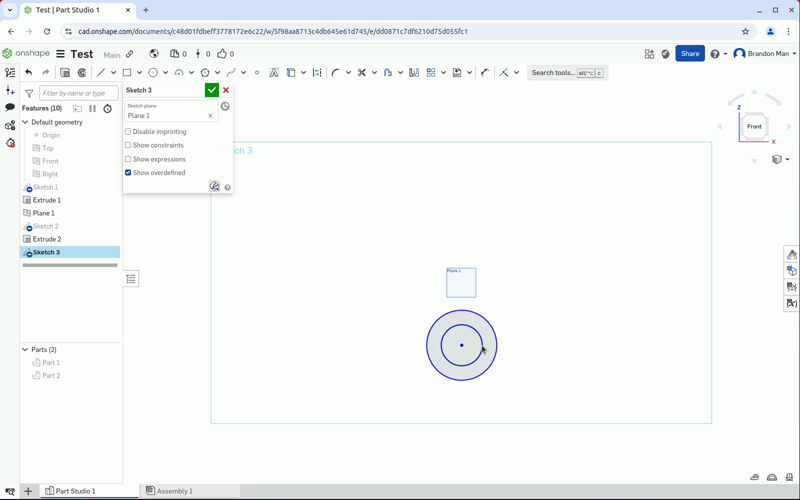
mouse_move(483, 362)
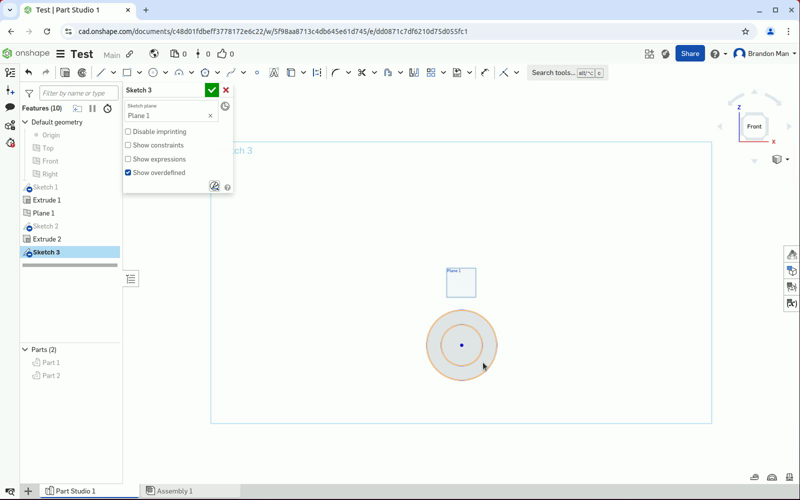
click(483, 362)
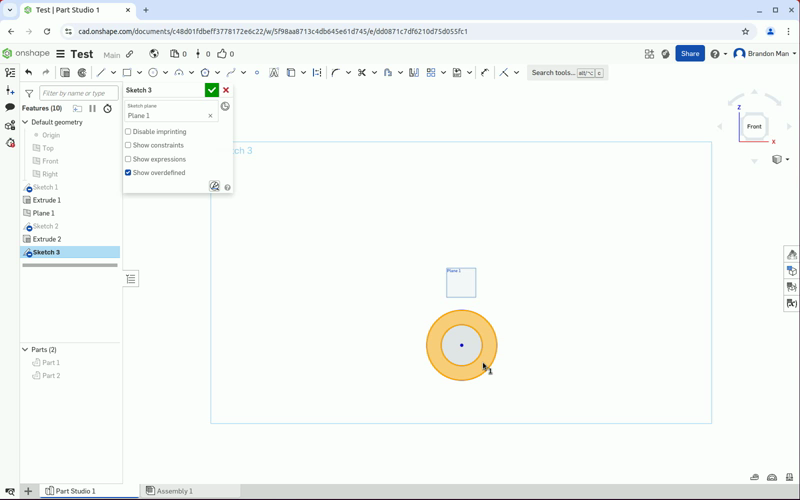
mouse_move(73, 352)
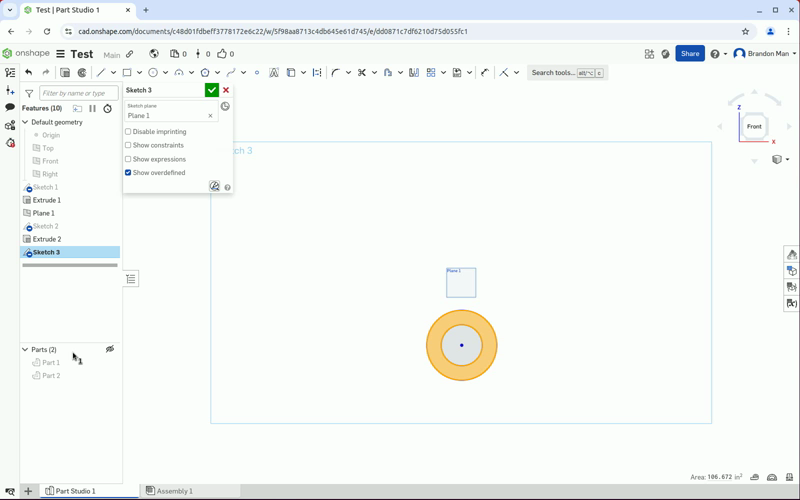
key(shift+y)
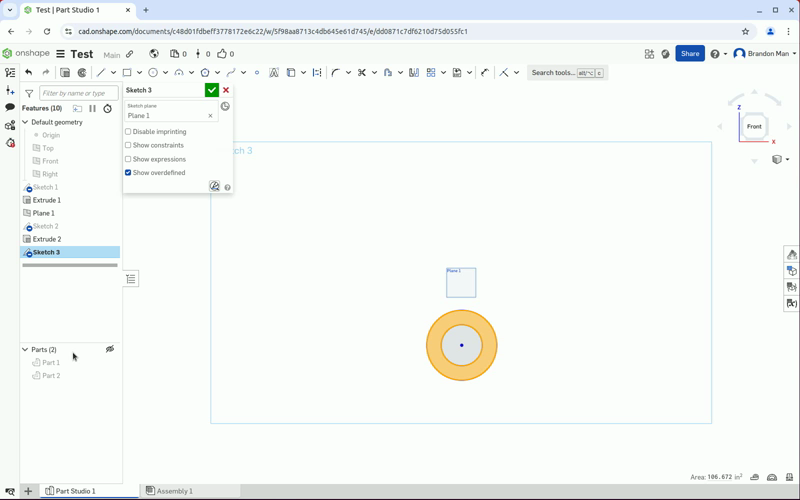
key(shift+e)
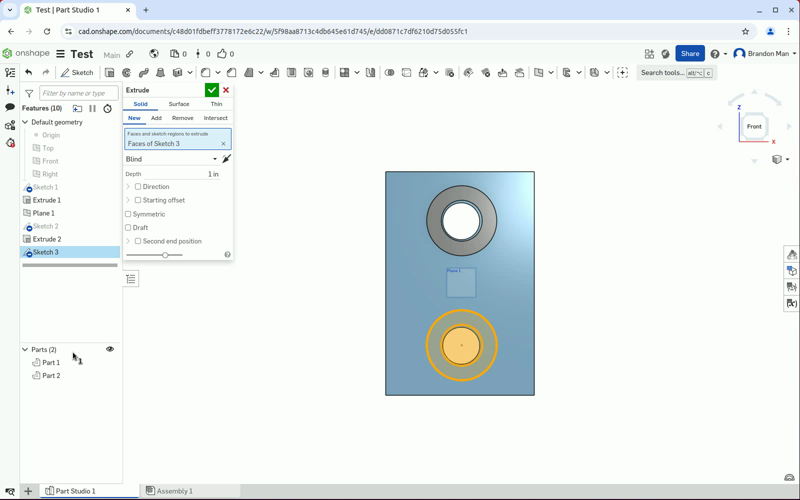
mouse_move(143, 106)
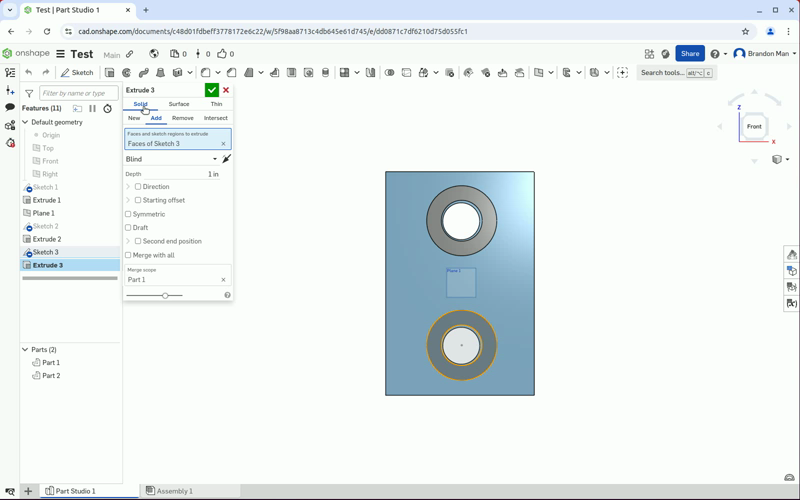
click(143, 106)
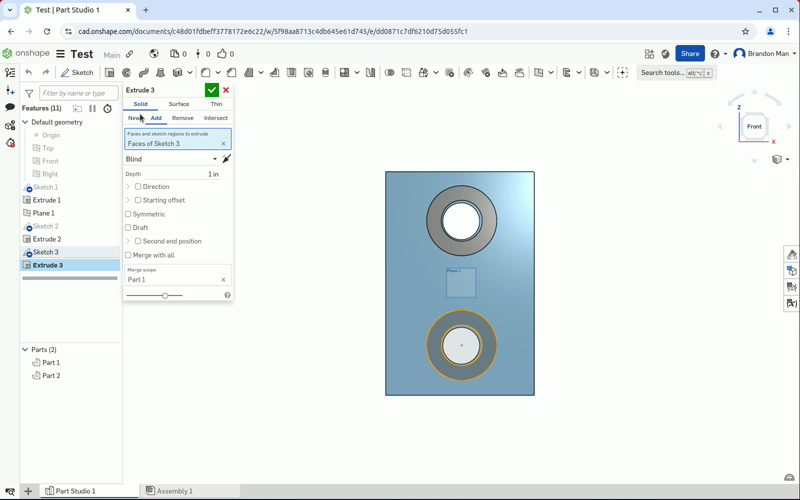
mouse_move(137, 120)
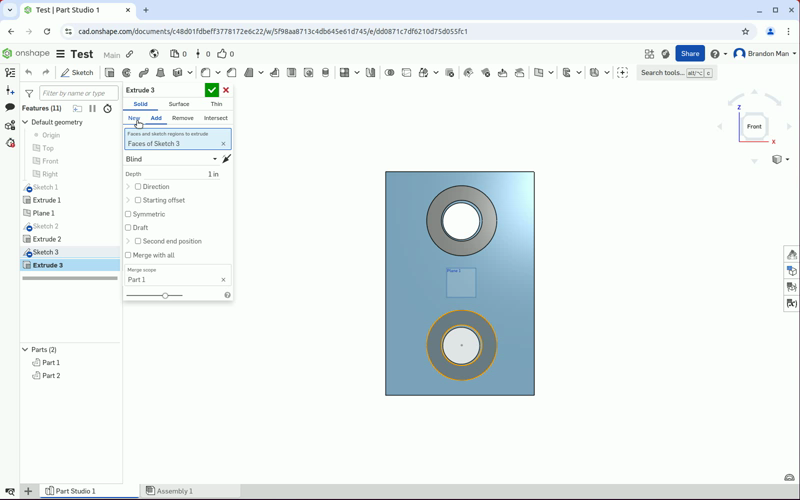
click(137, 120)
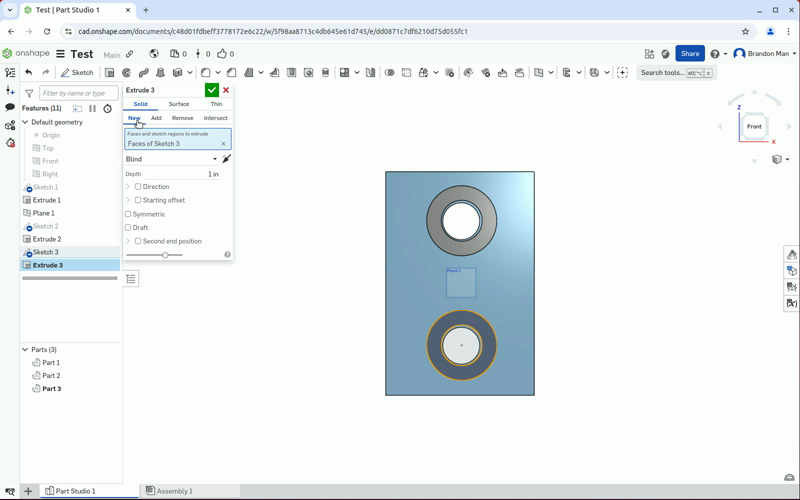
key(tab, 4)
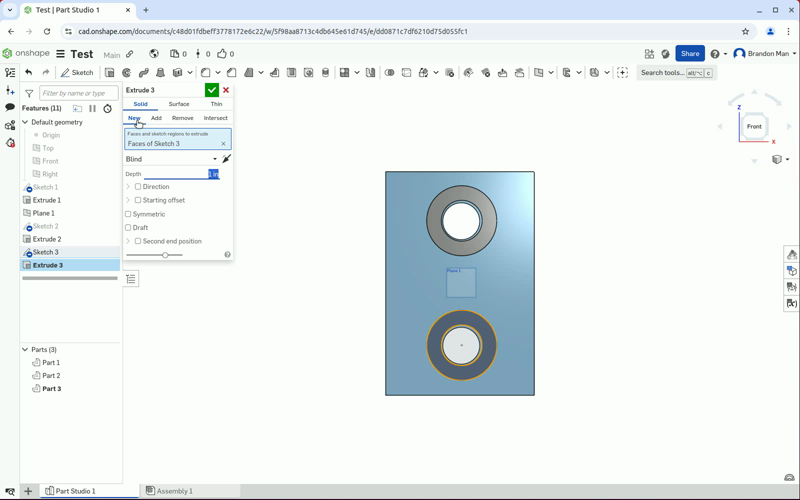
text(5.055)
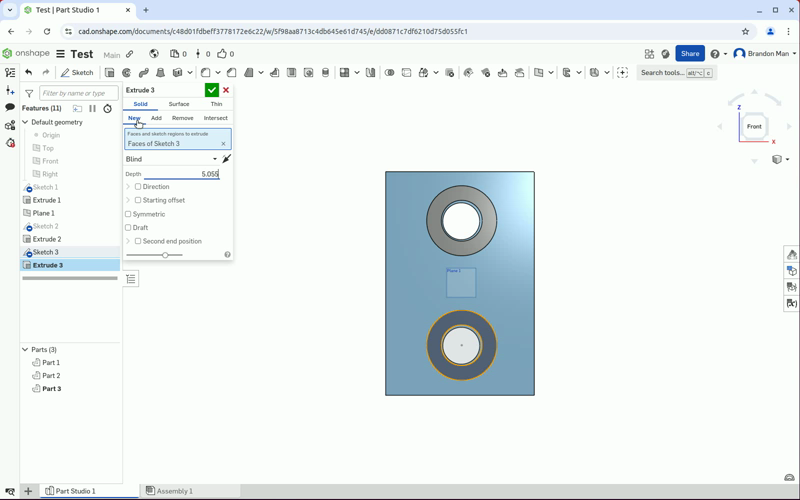
key(enter)
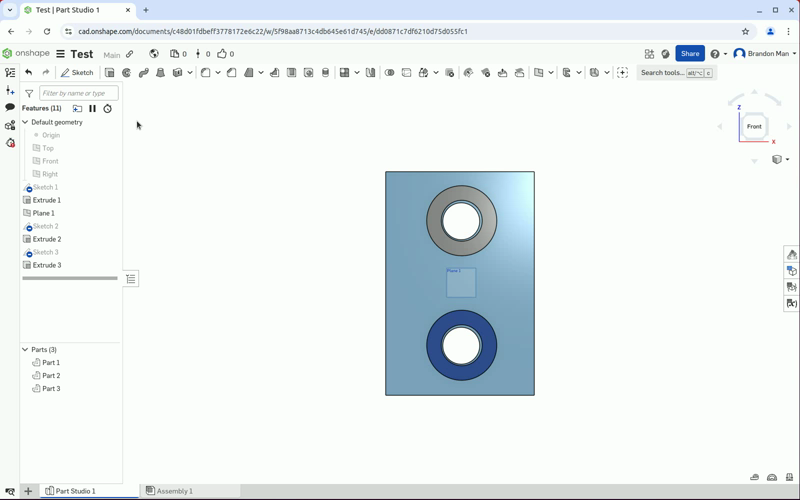
key(shift+h)
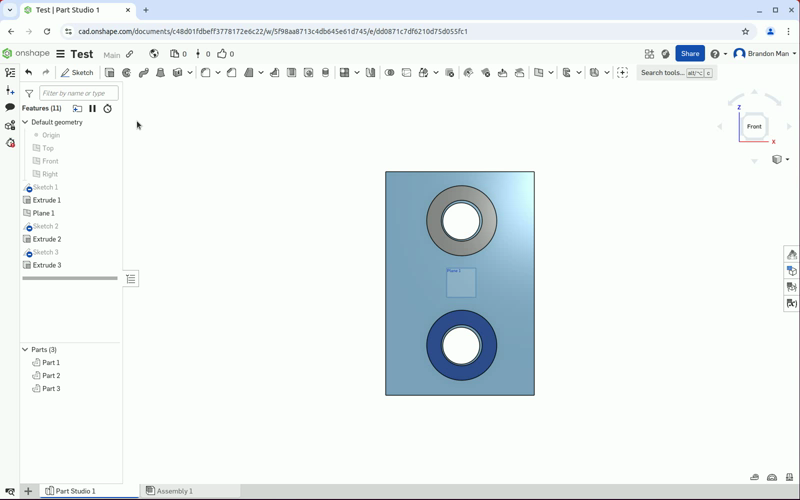
key(shift+h)
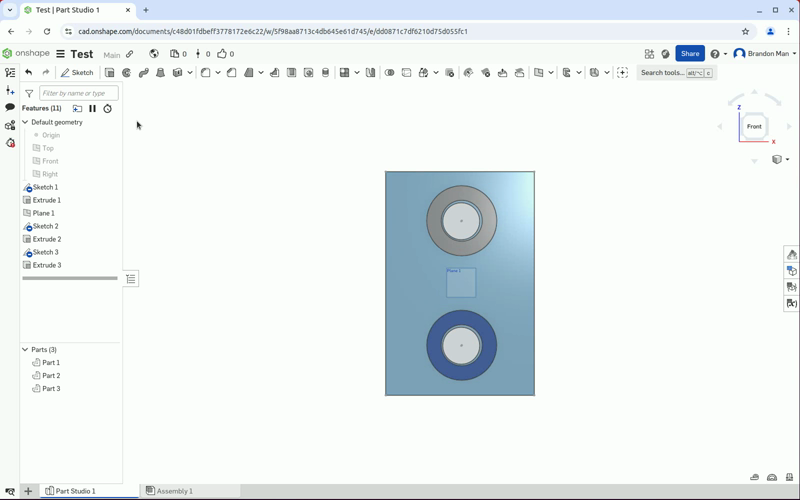
key(shift+7)
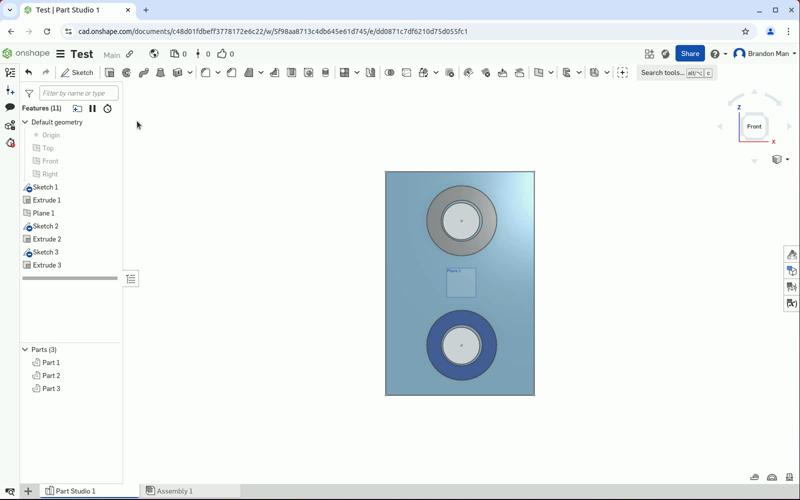
key(left, 2)
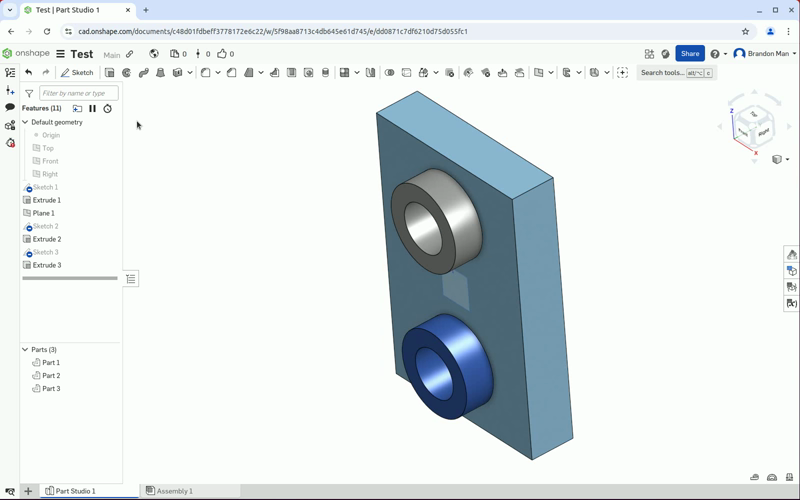
key(down, 2)
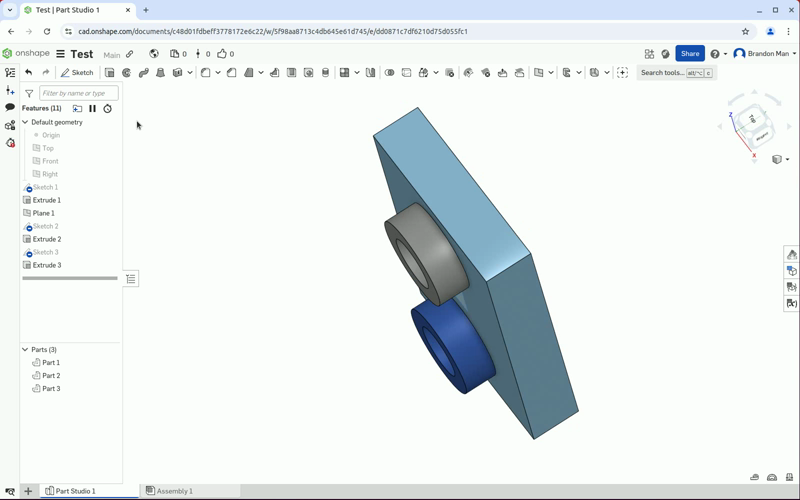
key(up, 2)
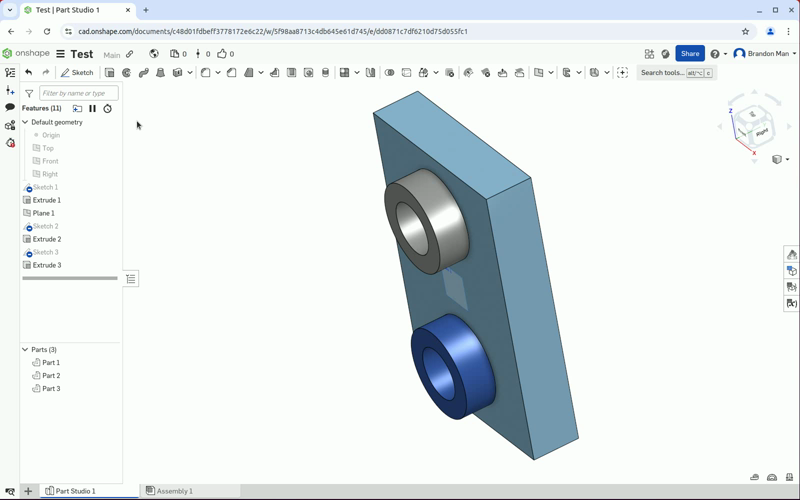
key(right, 2)
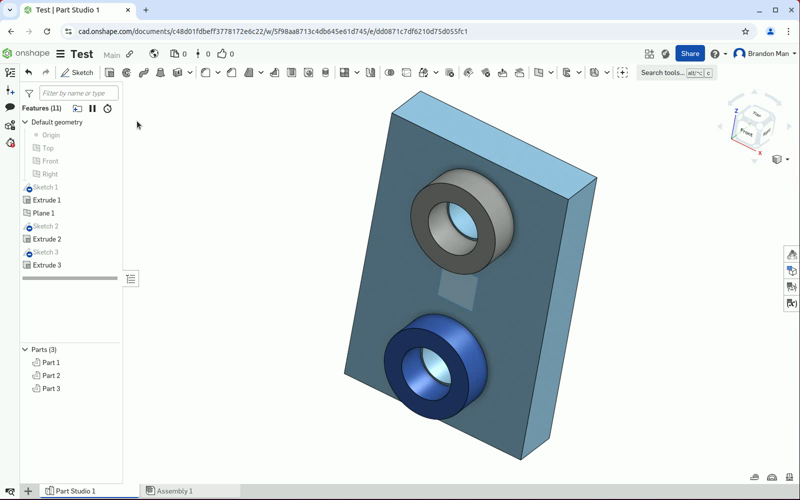
mouse_move(73, 189)
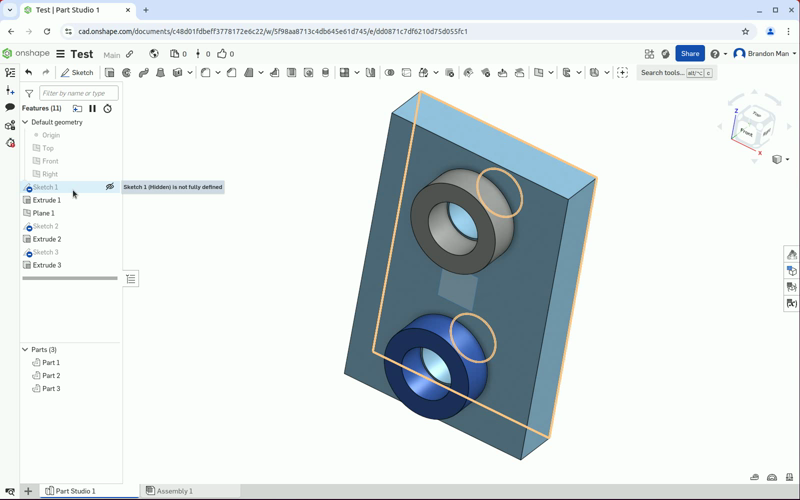
click(73, 189)